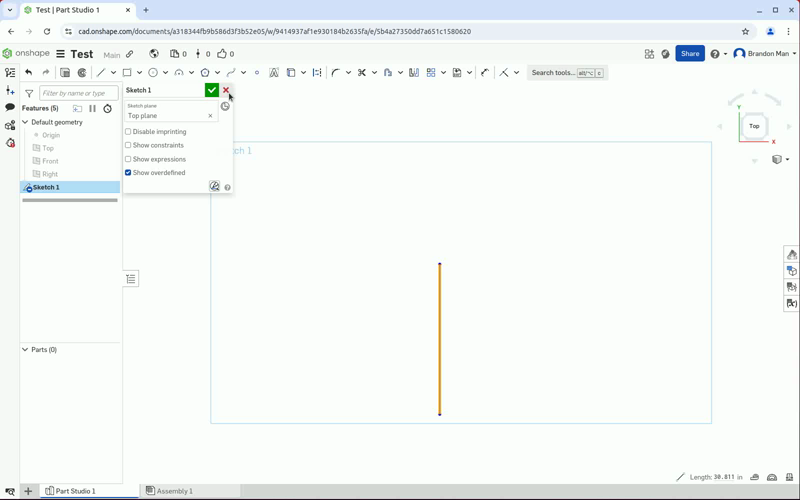
key(shift+h)
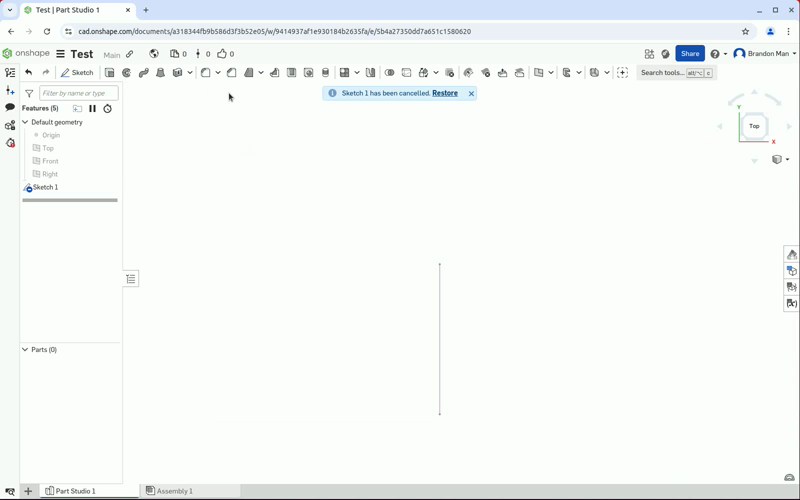
key(shift+s)
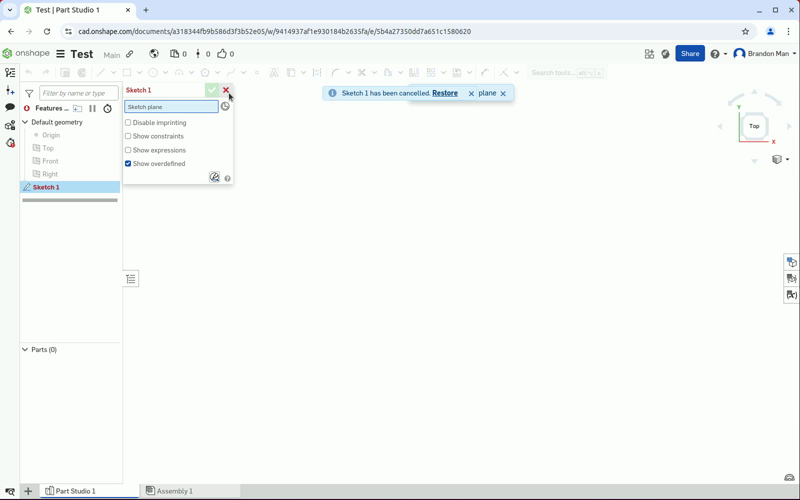
mouse_move(73, 150)
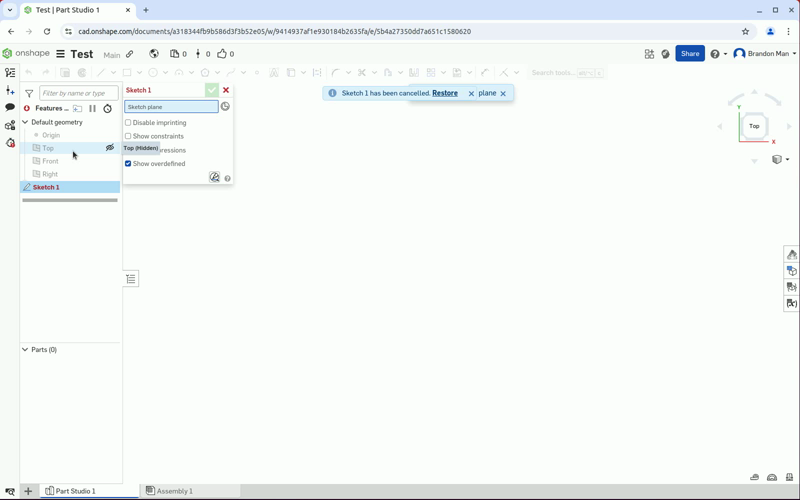
click(73, 150)
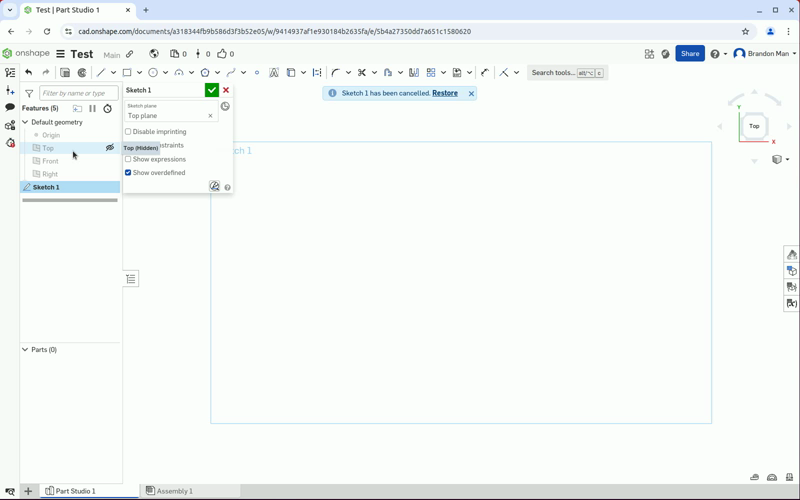
mouse_move(73, 352)
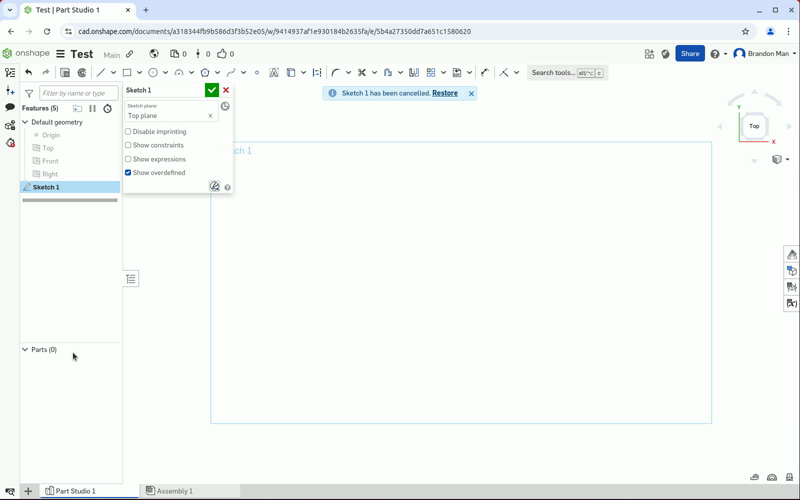
key(y)
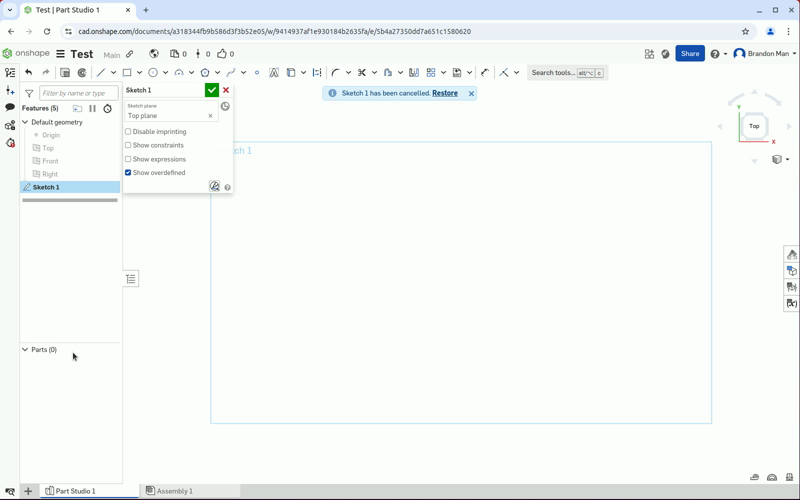
key(l)
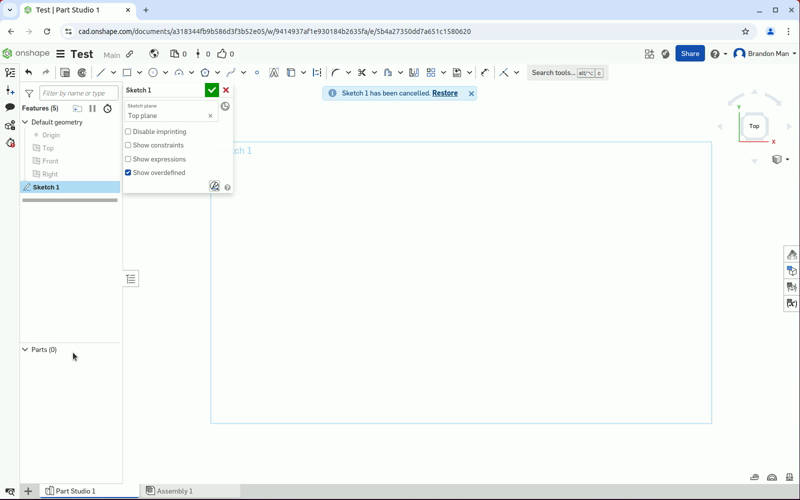
key_down(shift)
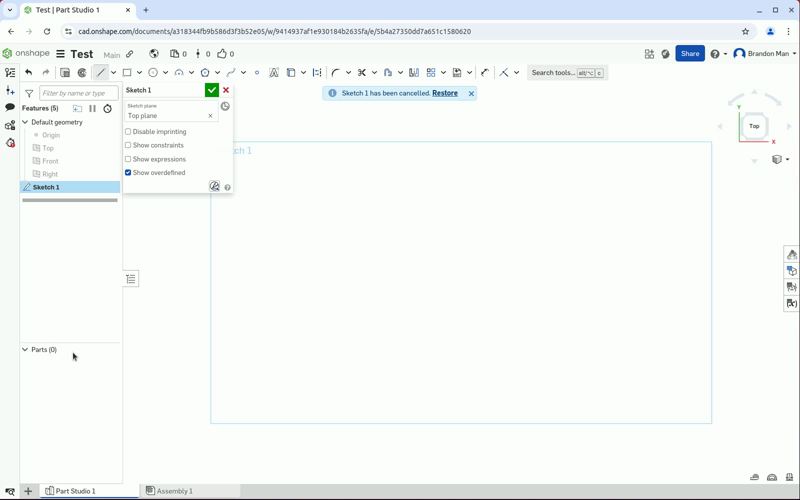
mouse_move(348, 380)
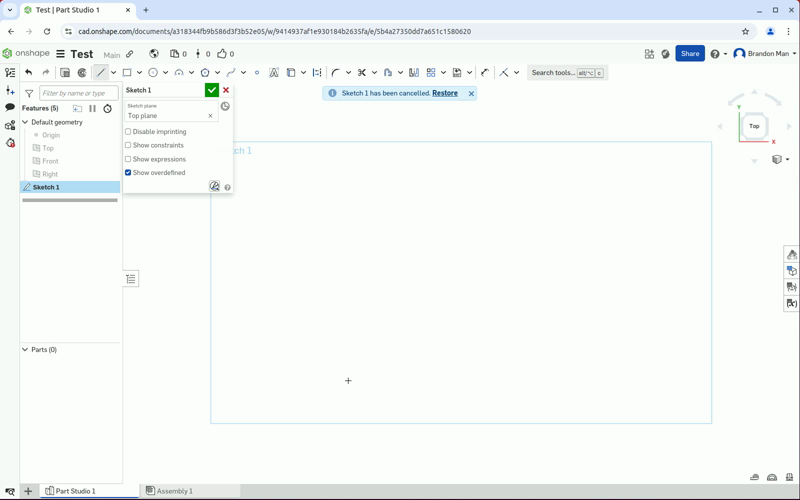
click(348, 380)
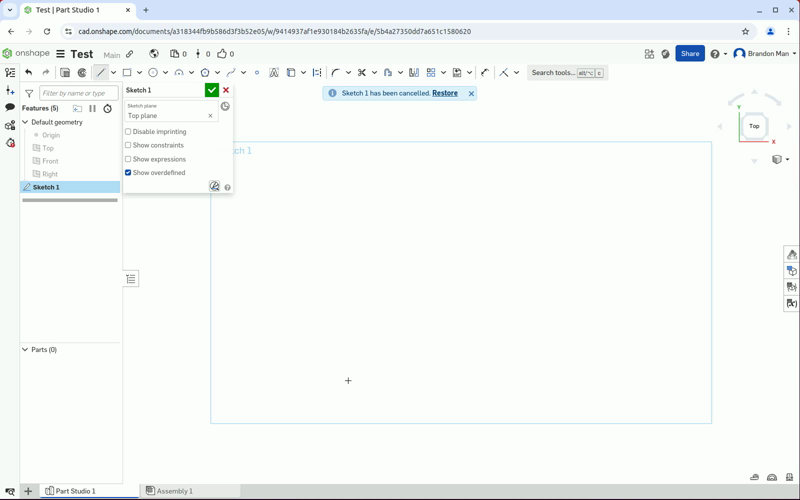
key_up(shift)
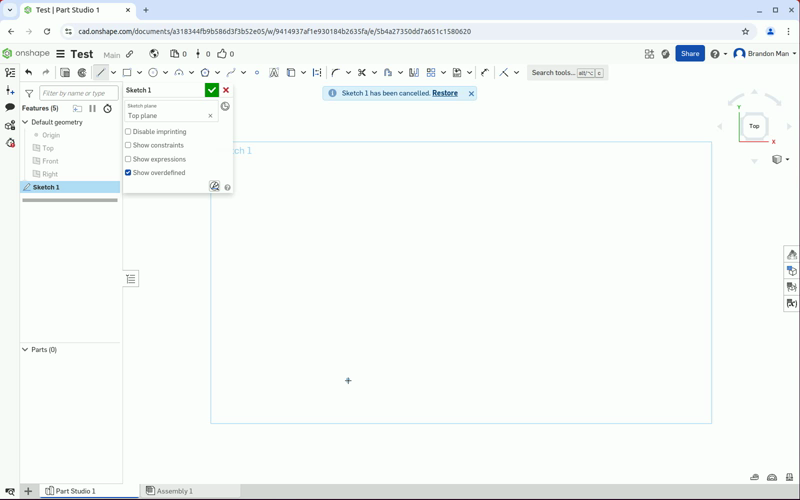
key_down(shift)
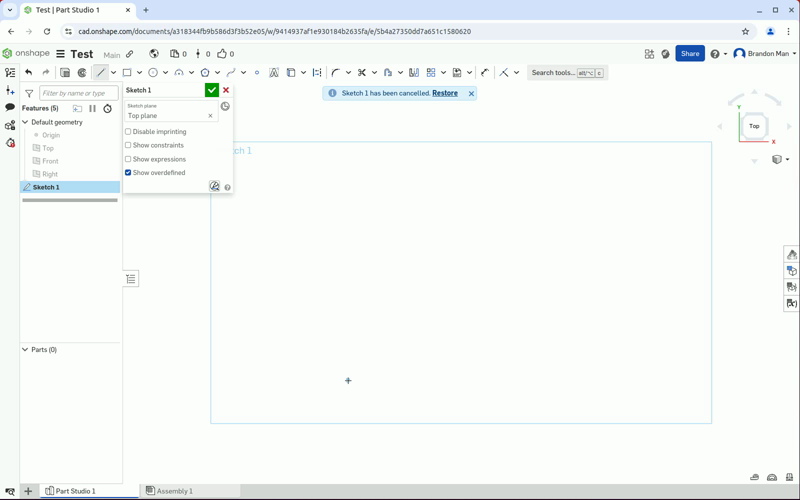
mouse_move(412, 380)
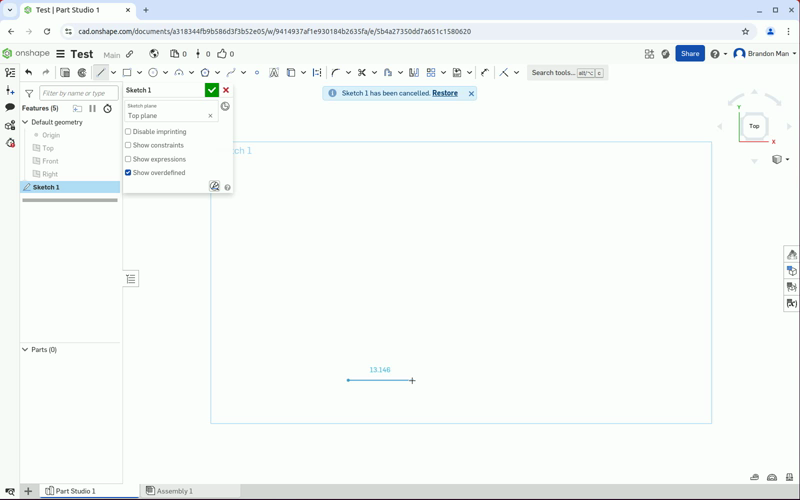
click(412, 380)
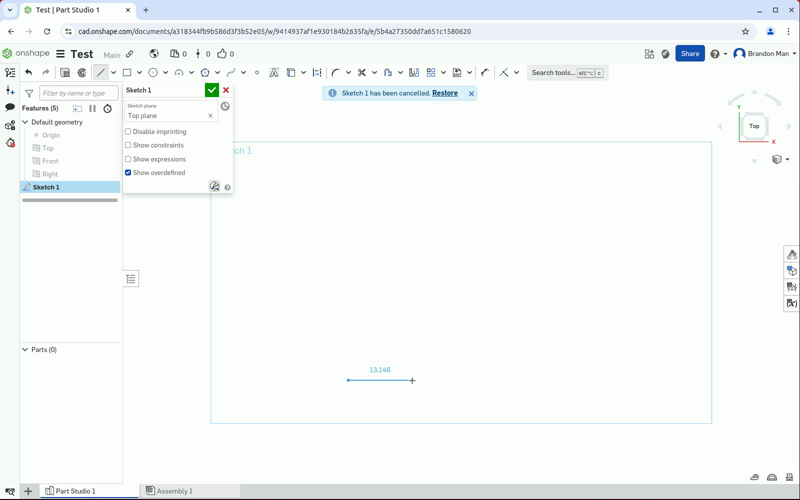
key_up(shift)
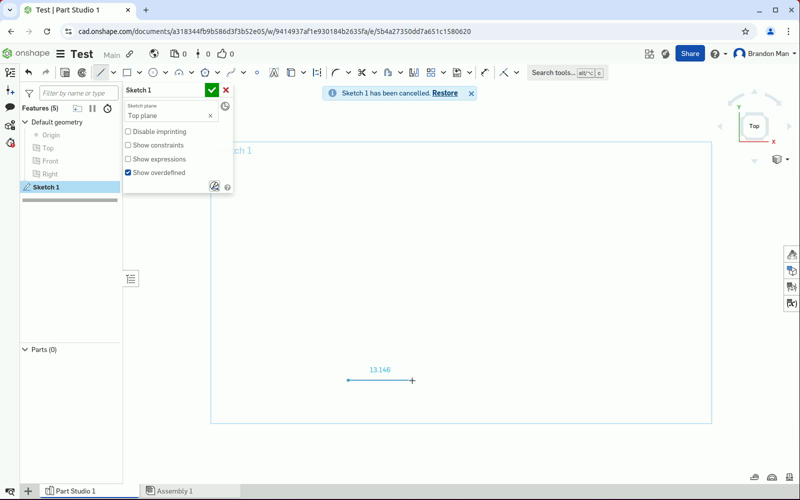
key_down(shift)
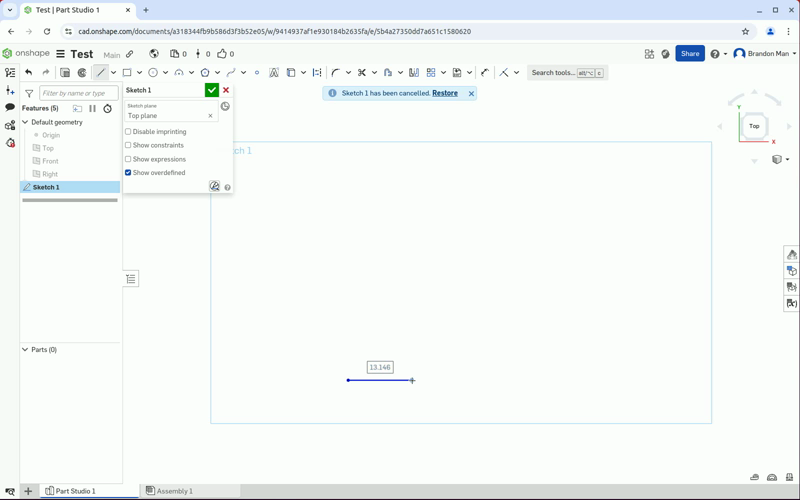
mouse_move(442, 380)
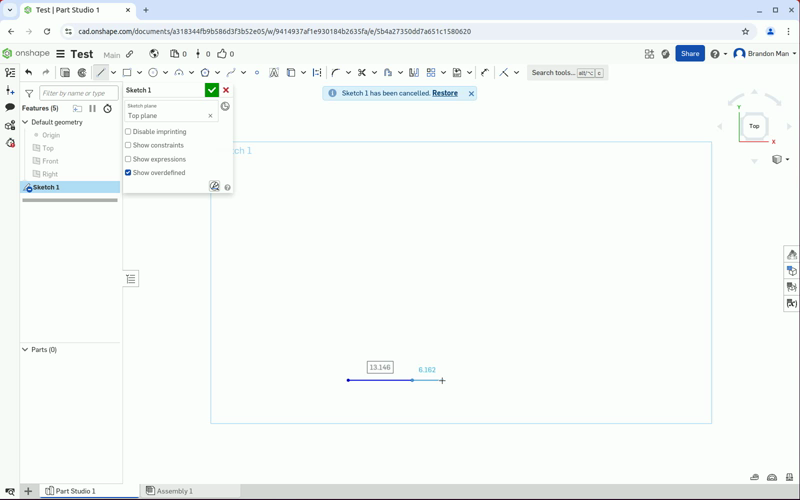
mouse_move(412, 348)
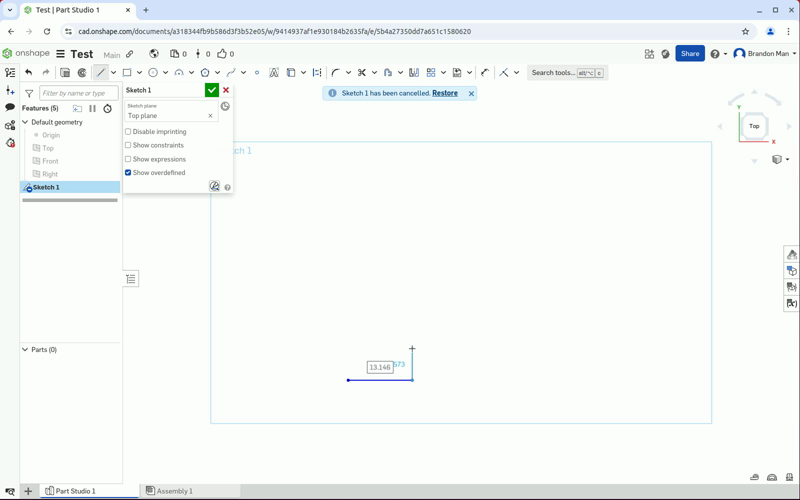
click(412, 348)
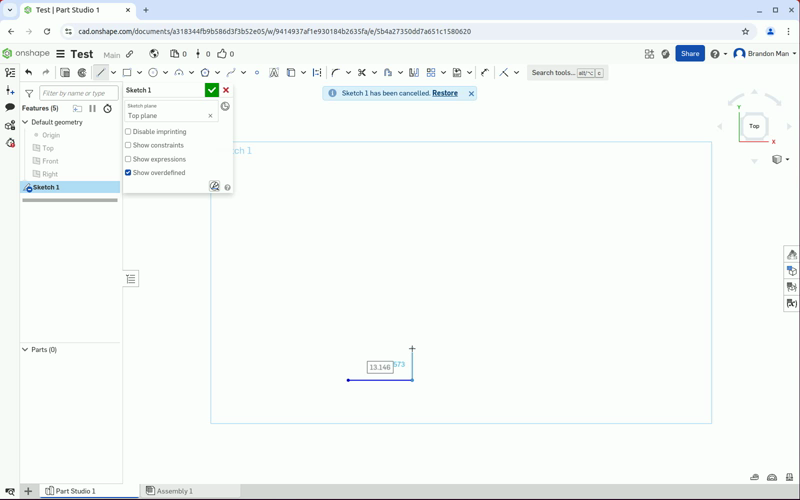
key_up(shift)
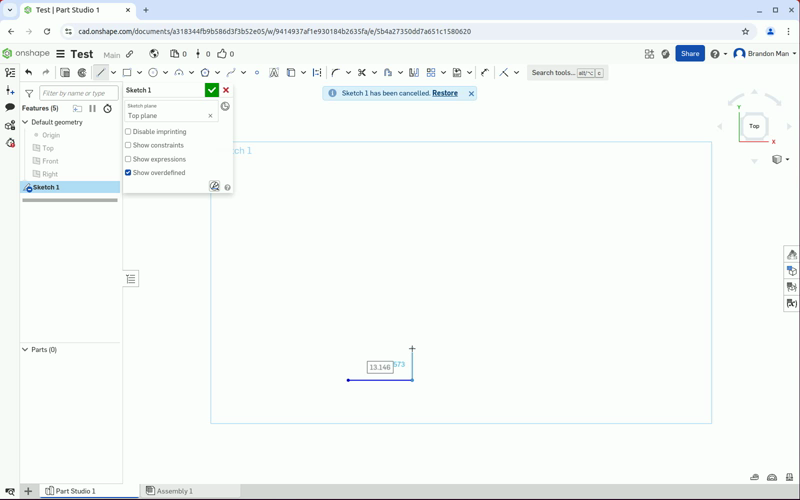
key_down(shift)
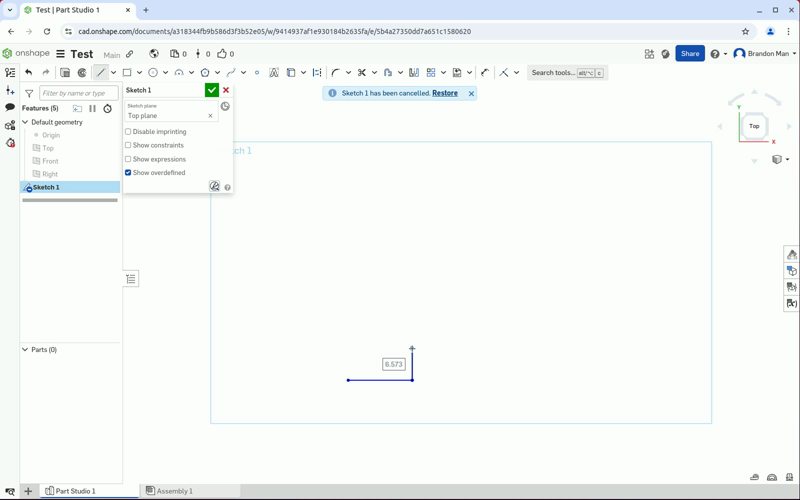
mouse_move(348, 348)
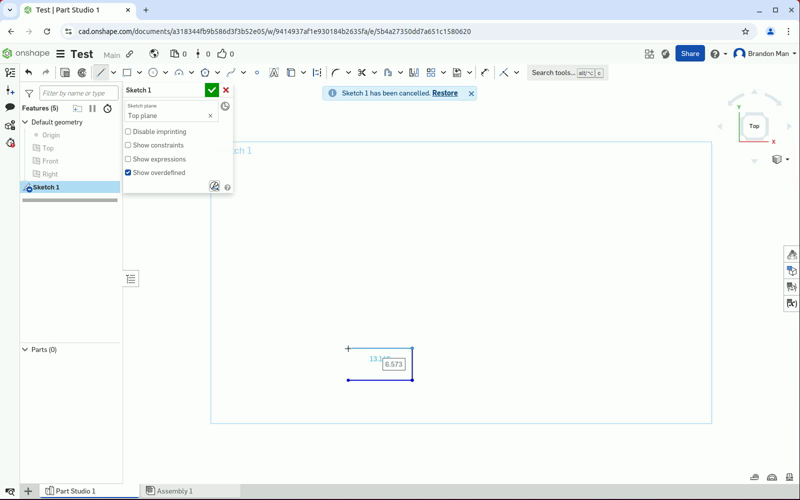
click(348, 348)
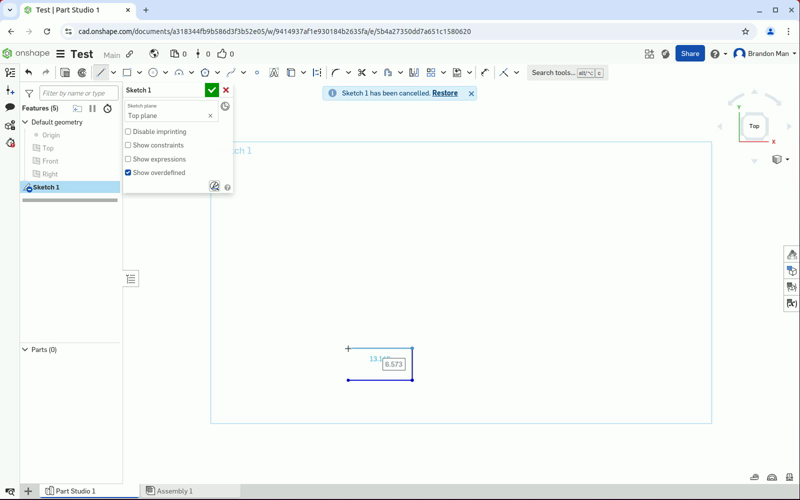
key_up(shift)
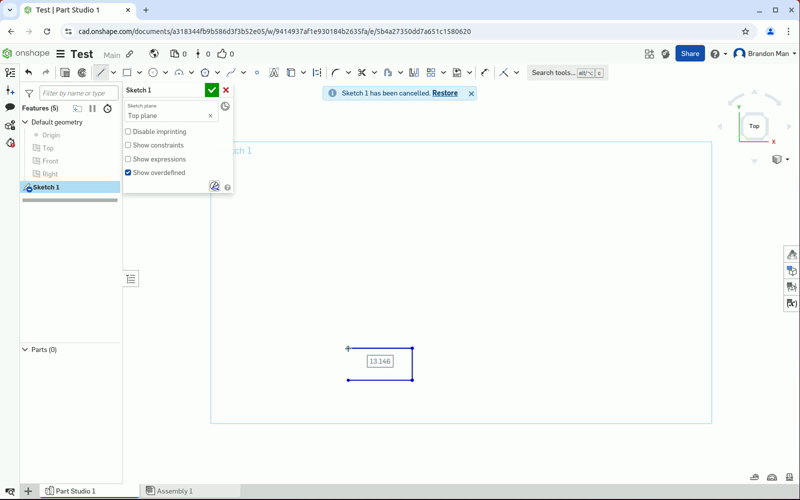
mouse_move(378, 348)
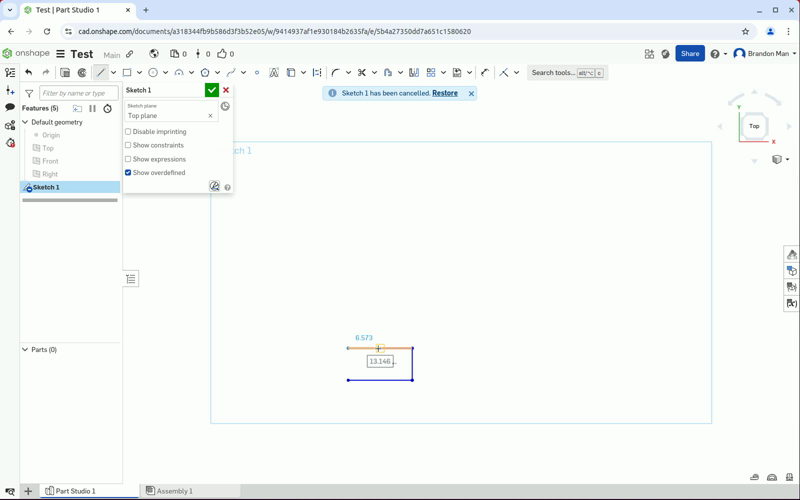
key_down(shift)
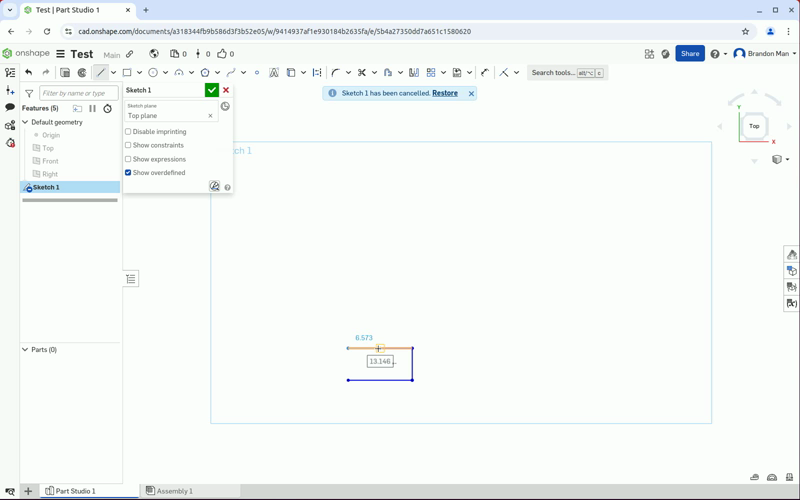
mouse_move(348, 380)
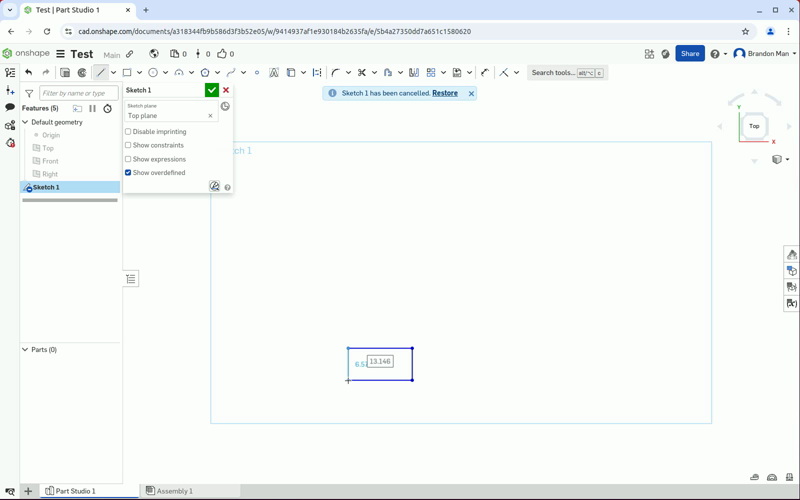
key_up(shift)
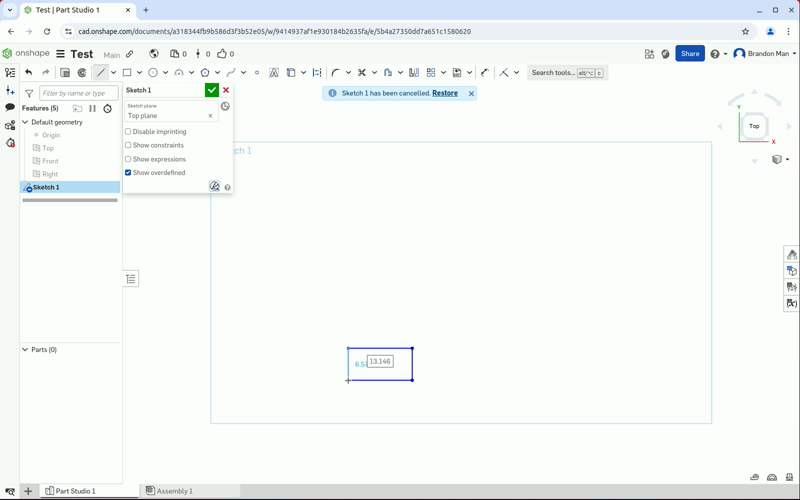
click(348, 380)
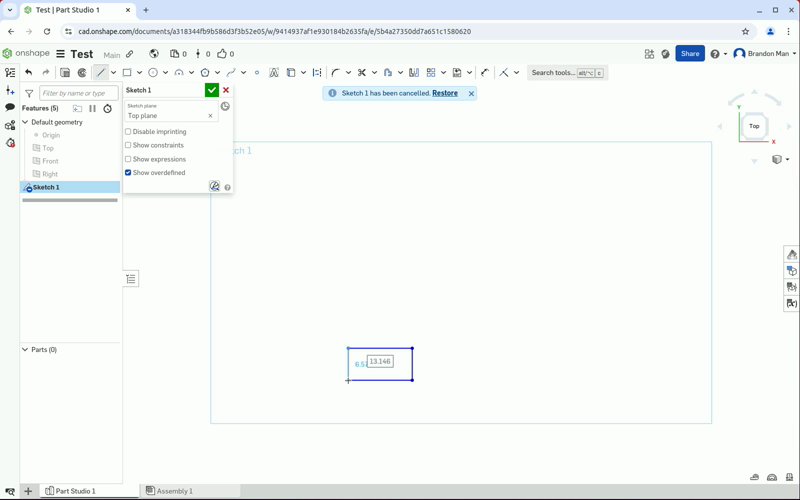
key(esc)
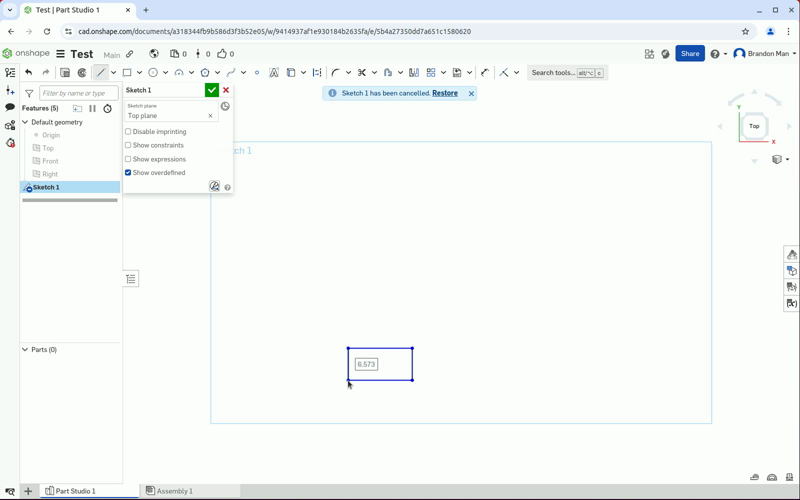
mouse_move(363, 358)
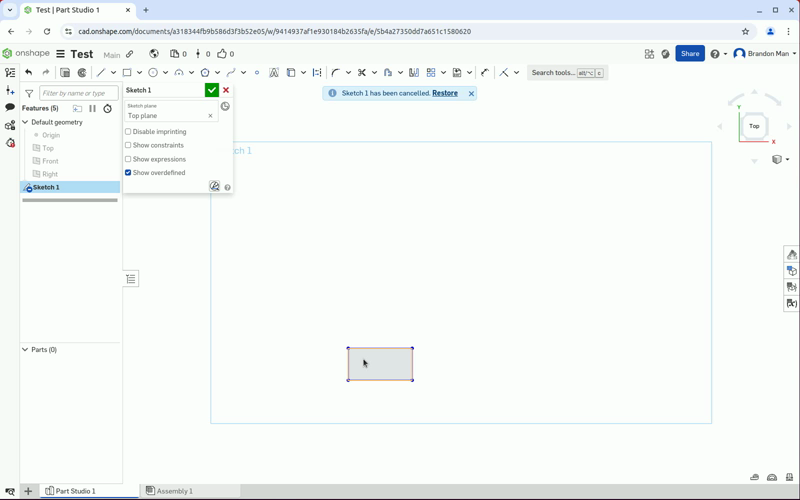
click(363, 358)
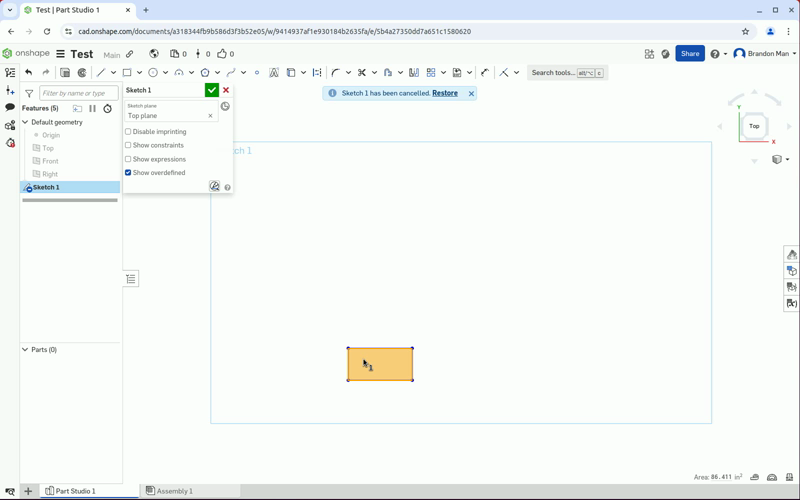
mouse_move(73, 352)
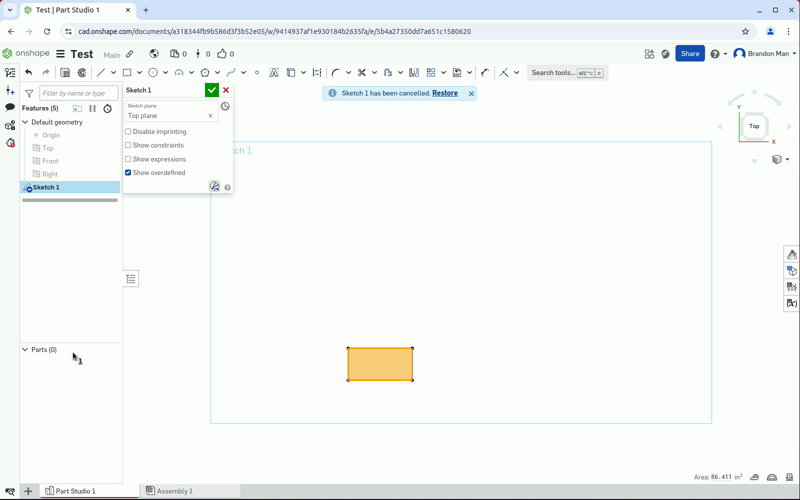
key(shift+y)
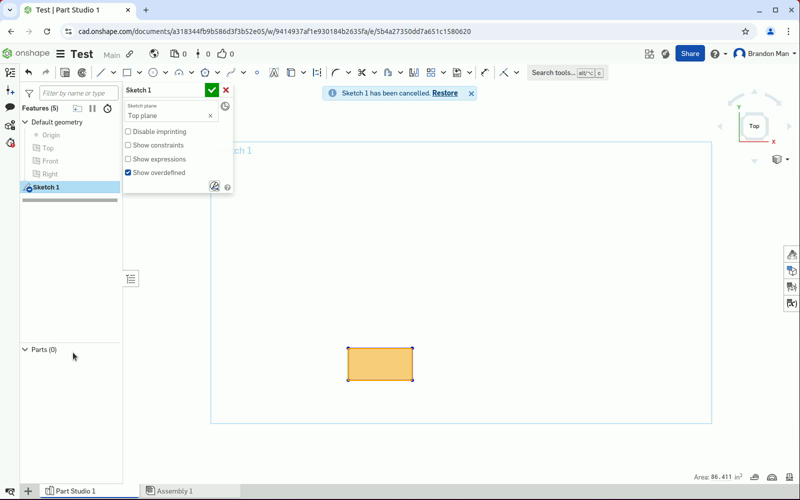
key(shift+e)
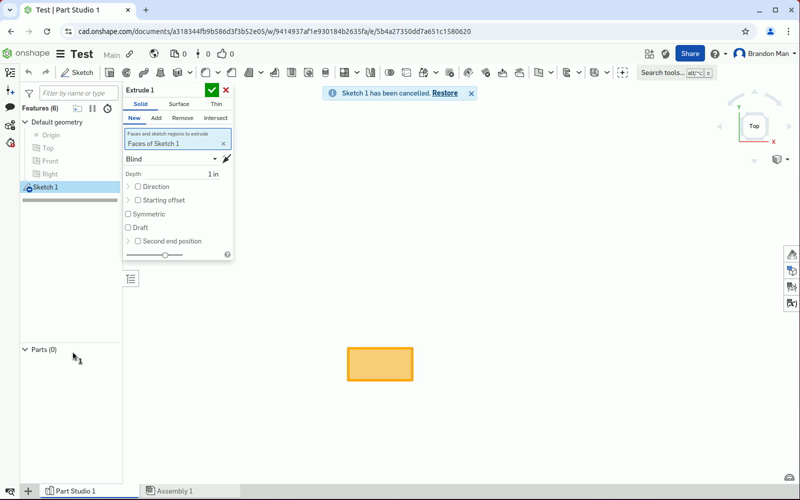
mouse_move(143, 106)
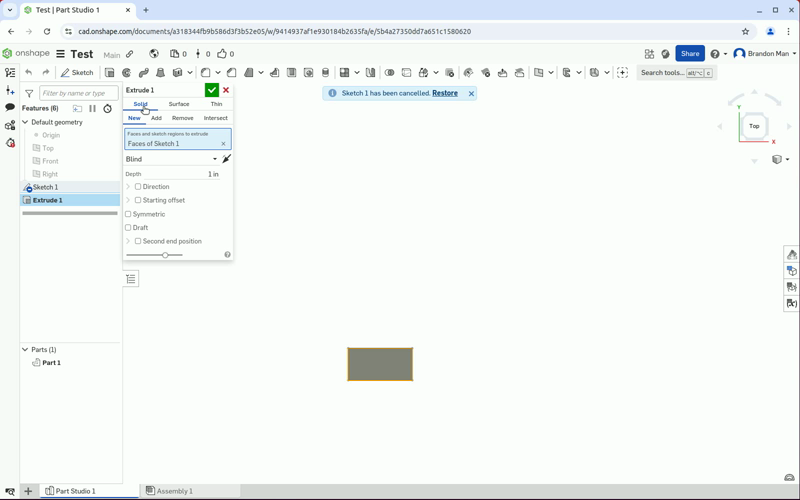
click(143, 106)
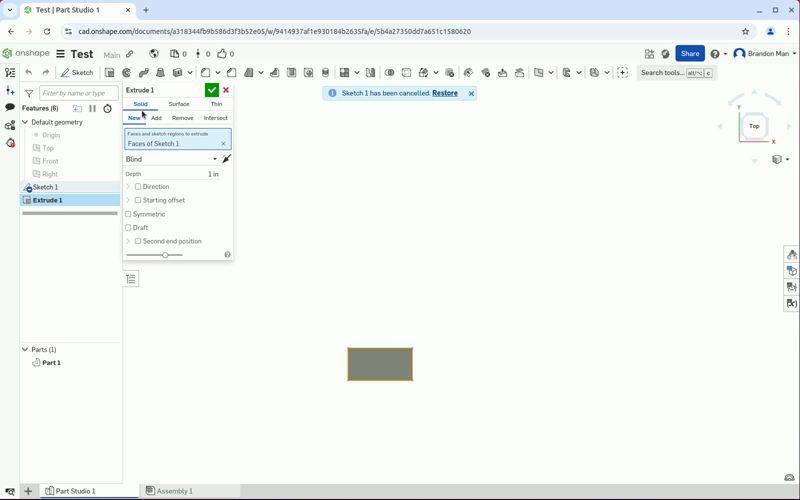
mouse_move(137, 120)
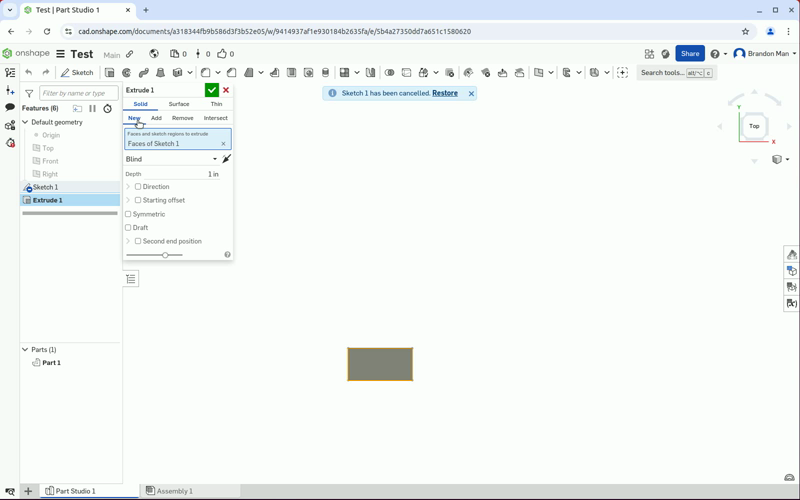
click(137, 120)
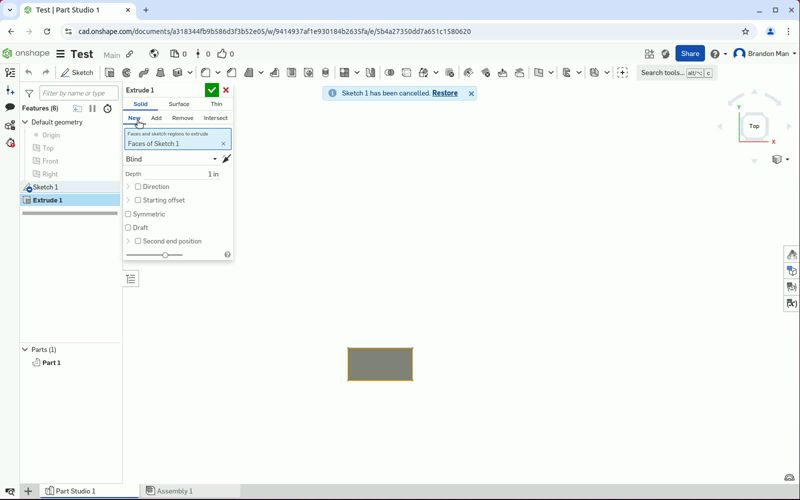
key(tab, 4)
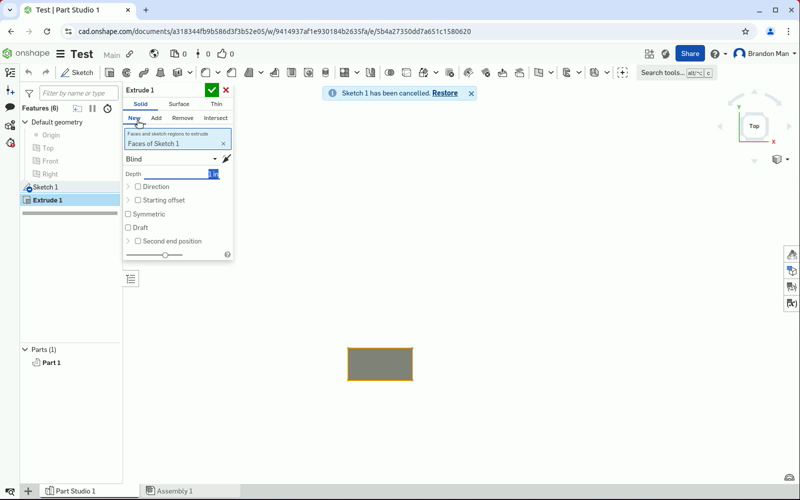
text(1.204)
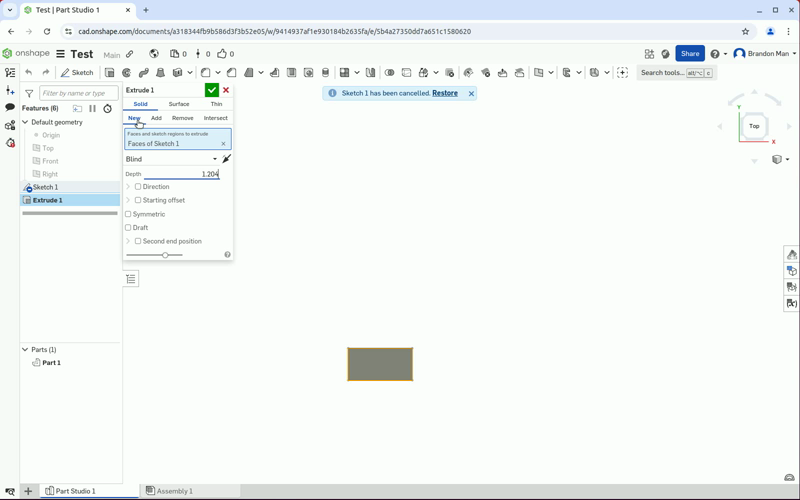
key(enter)
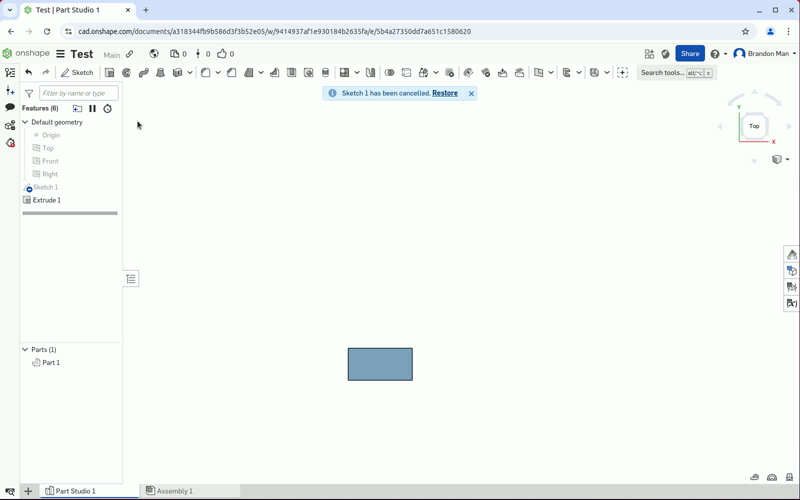
key(shift+h)
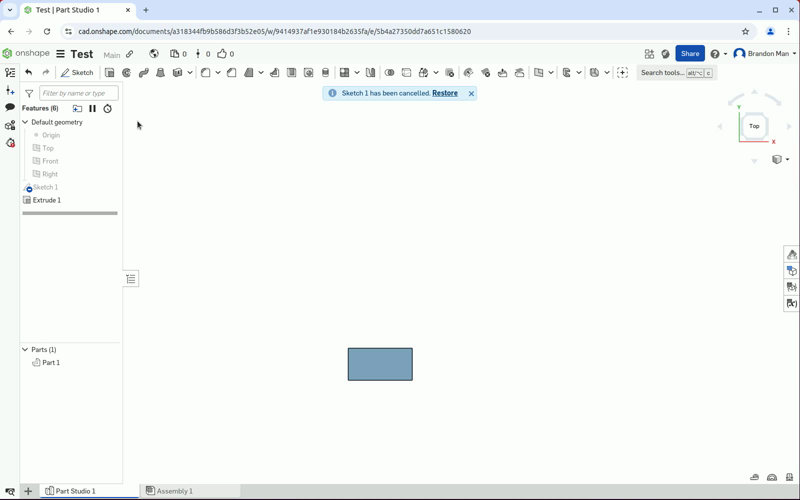
key(shift+h)
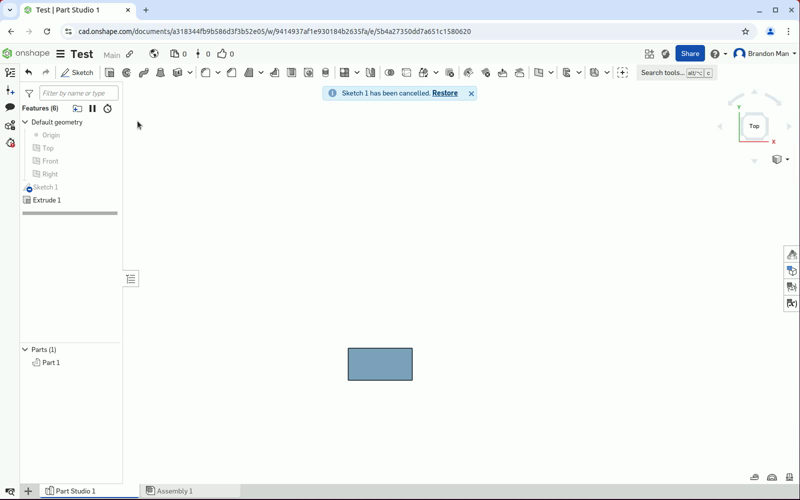
mouse_move(73, 189)
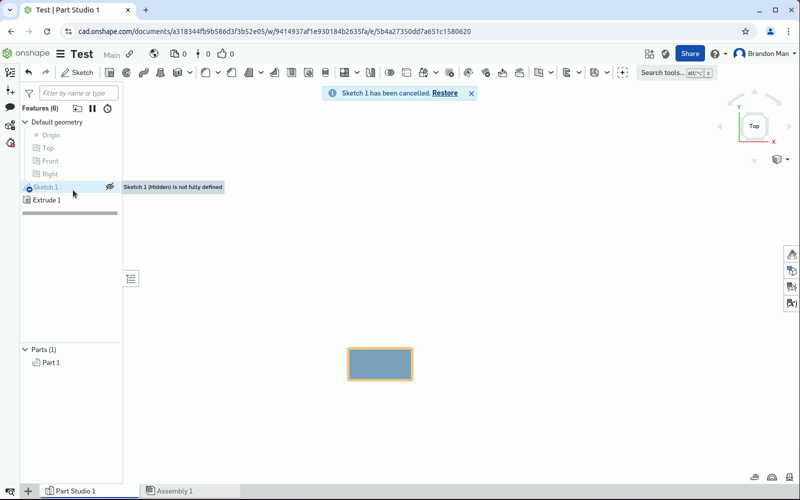
click(73, 189)
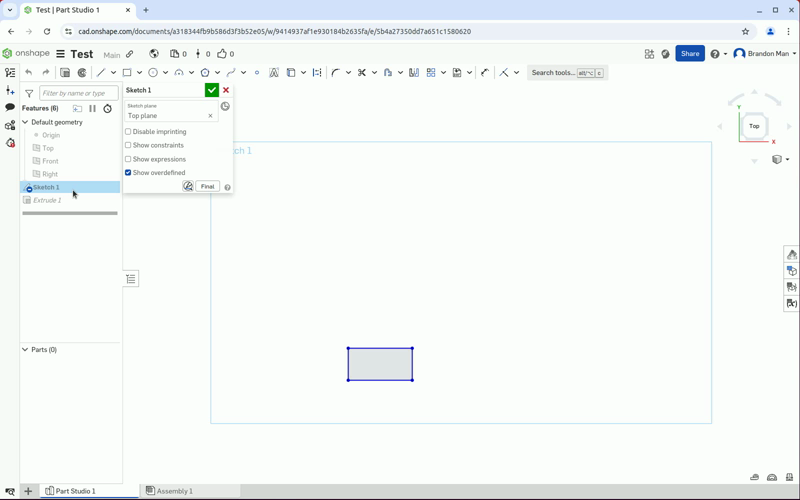
mouse_move(229, 92)
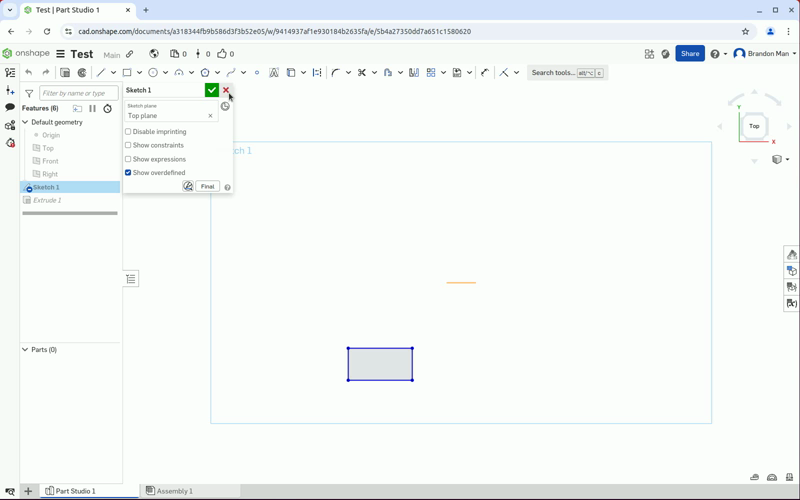
click(229, 92)
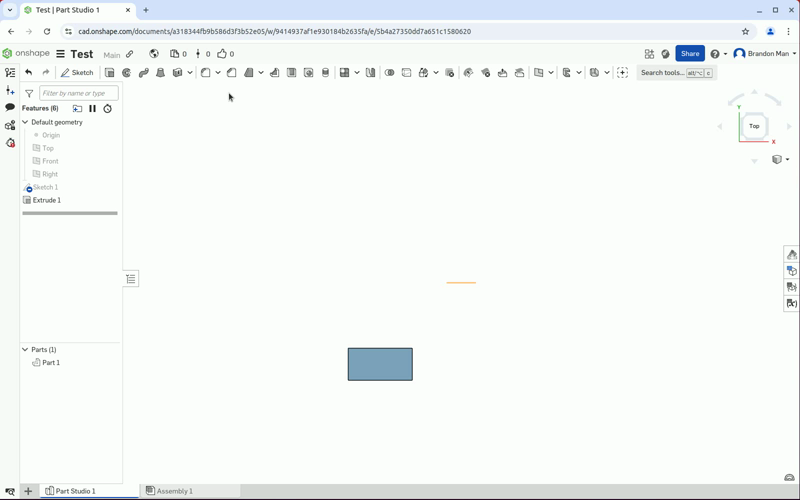
mouse_move(541, 75)
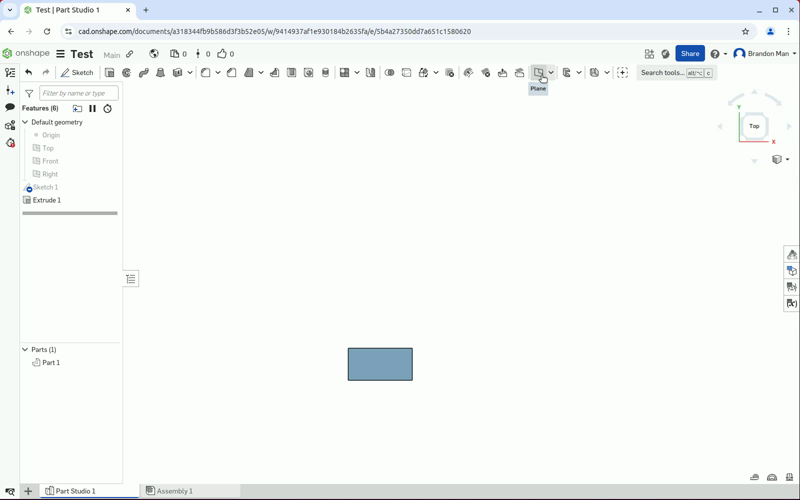
click(541, 75)
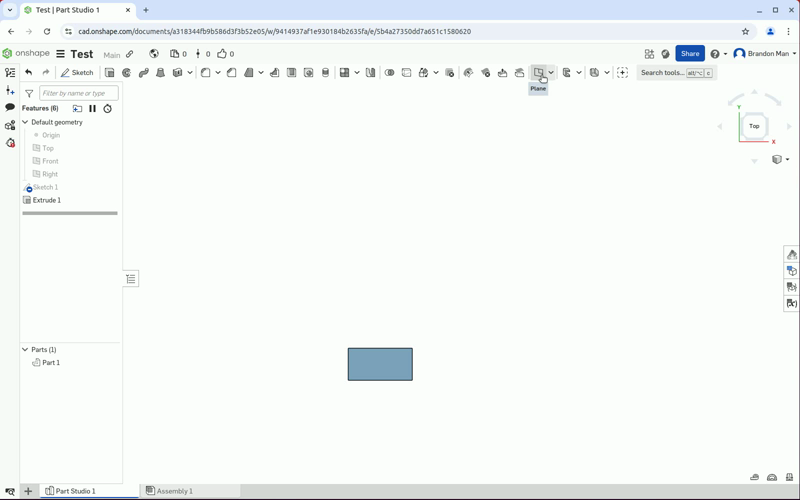
mouse_move(73, 150)
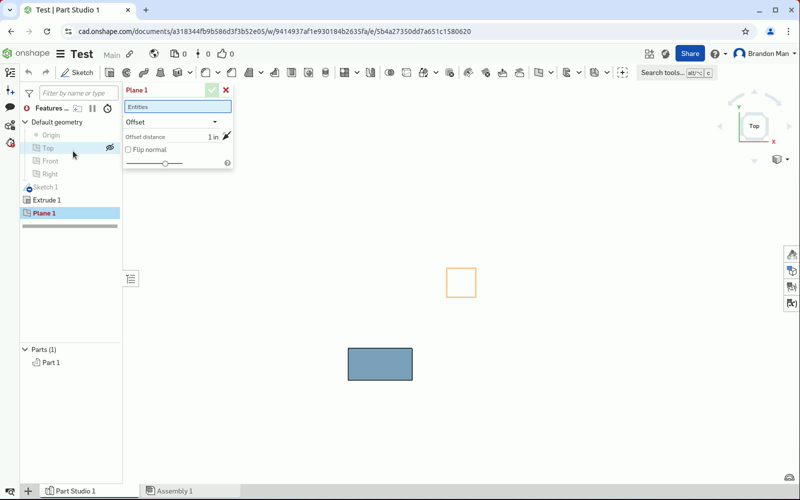
click(73, 150)
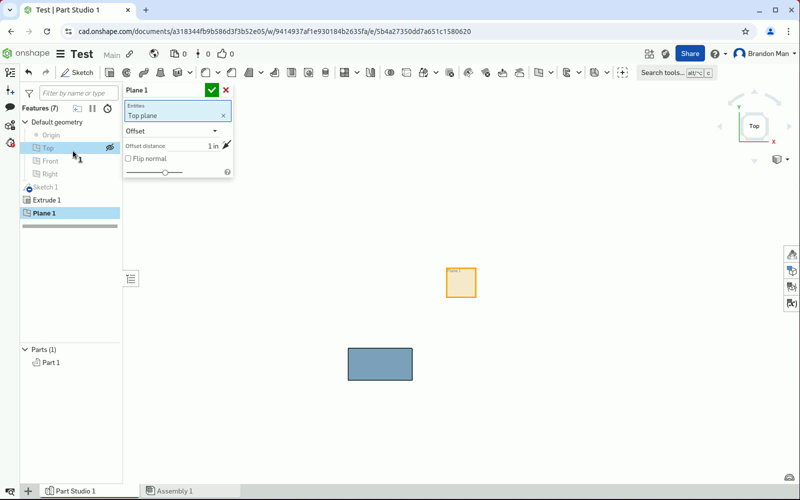
key(tab, 2)
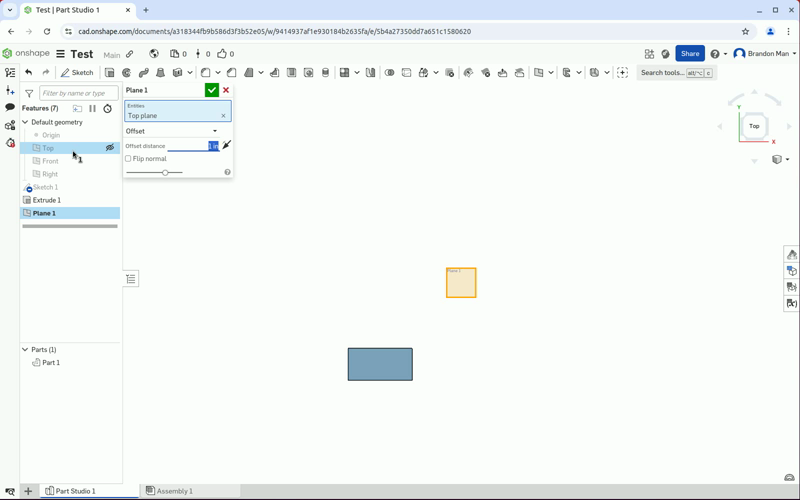
text(1.202)
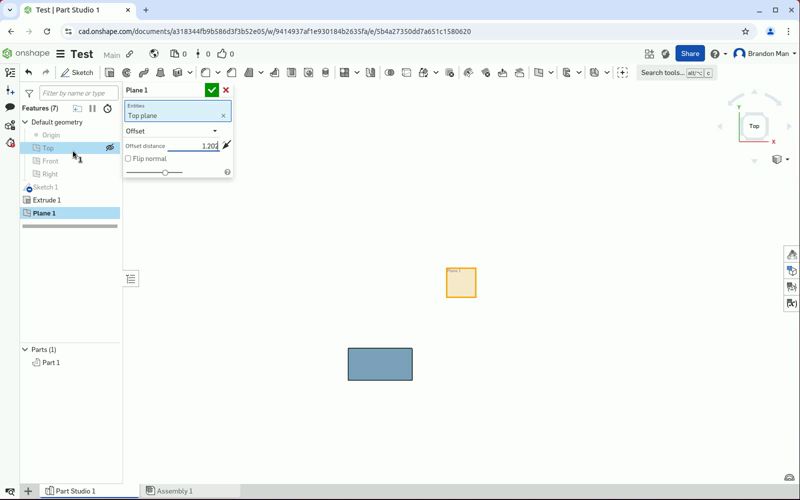
key(enter, 2)
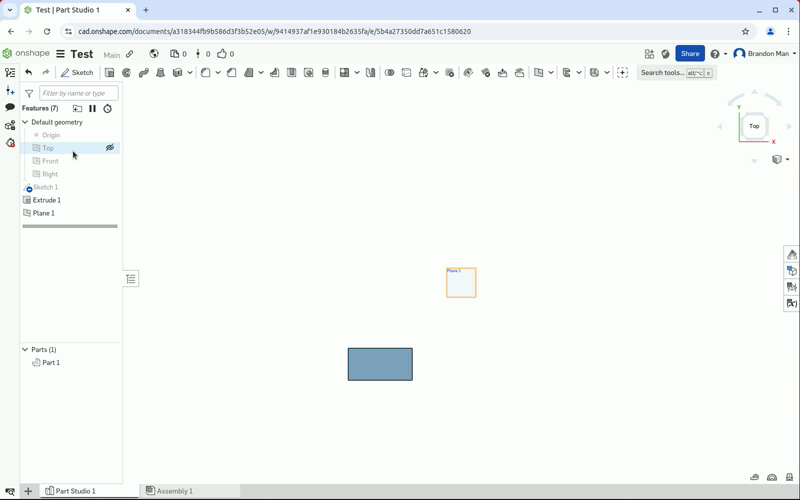
key(shift+s)
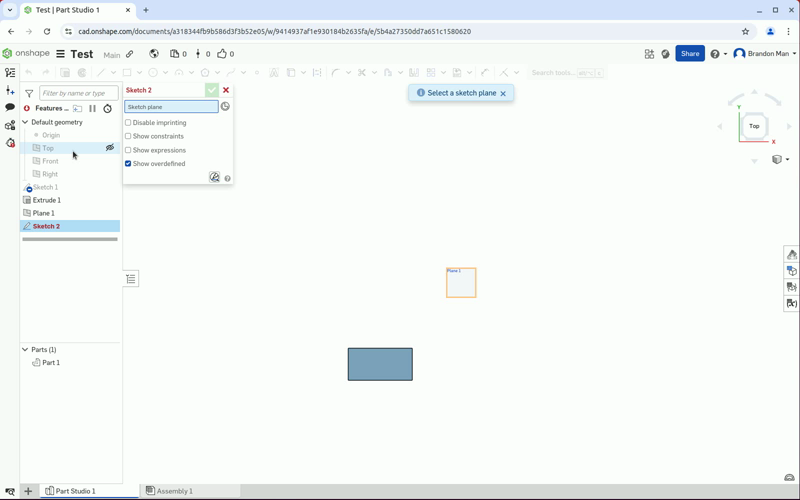
mouse_move(73, 215)
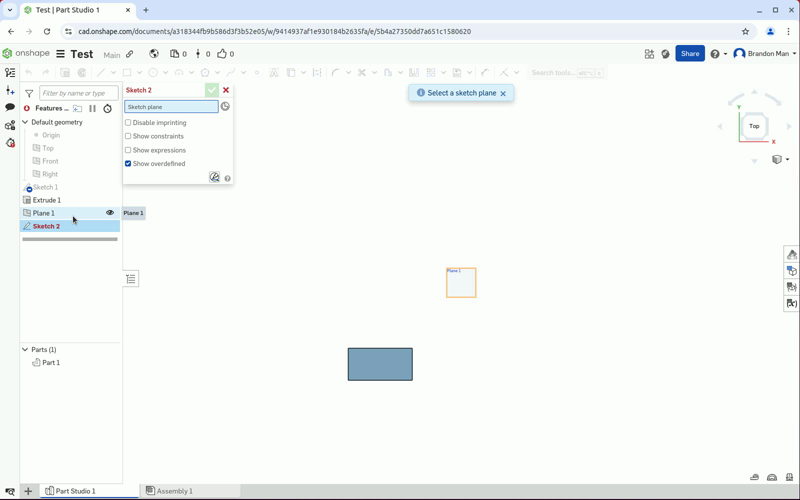
click(73, 215)
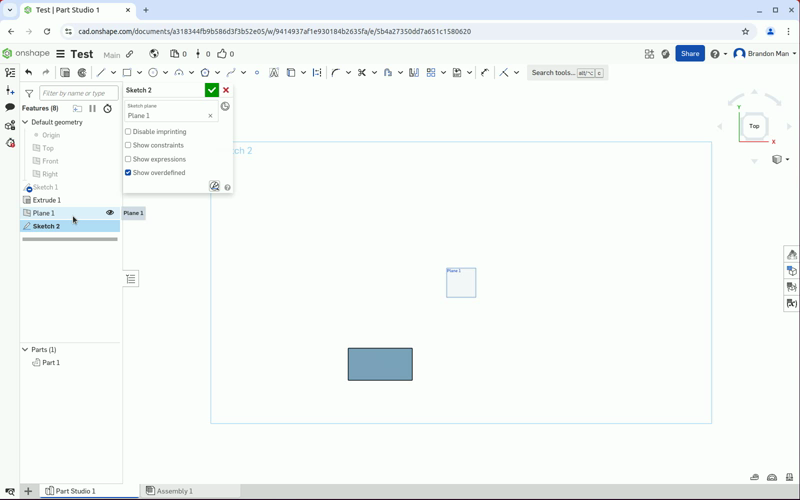
mouse_move(73, 352)
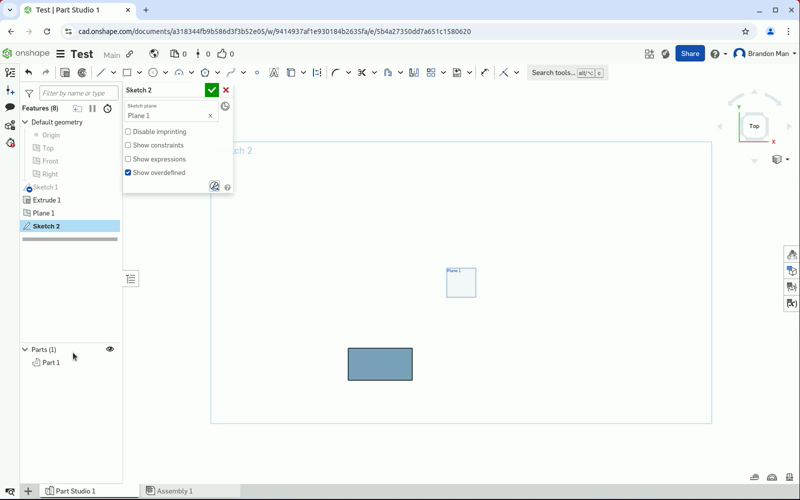
key(y)
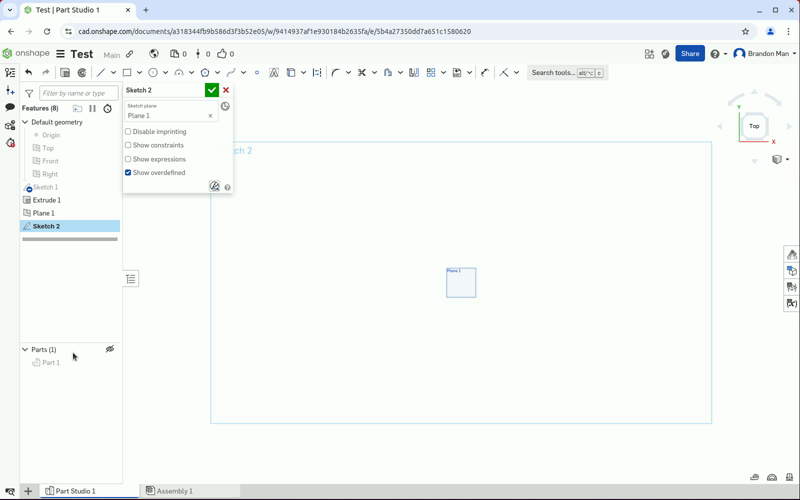
key(c)
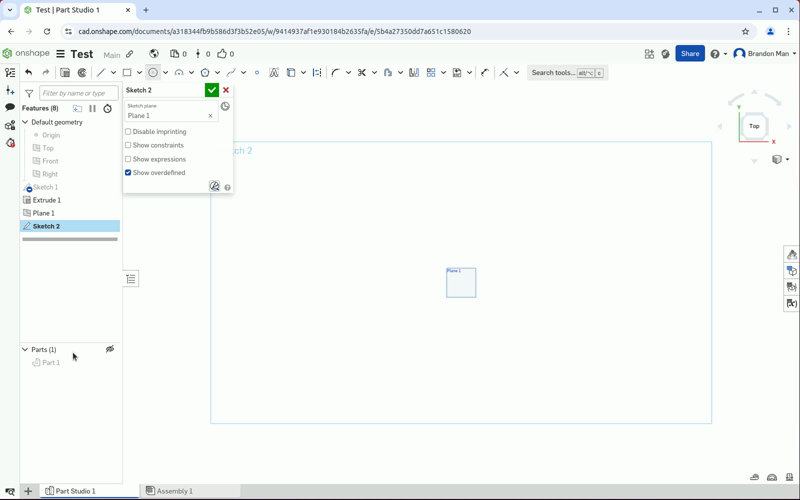
key_down(shift)
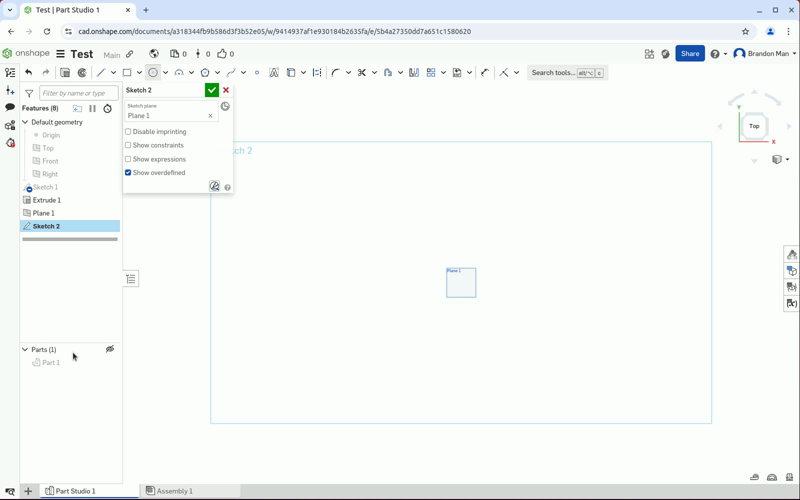
mouse_move(380, 372)
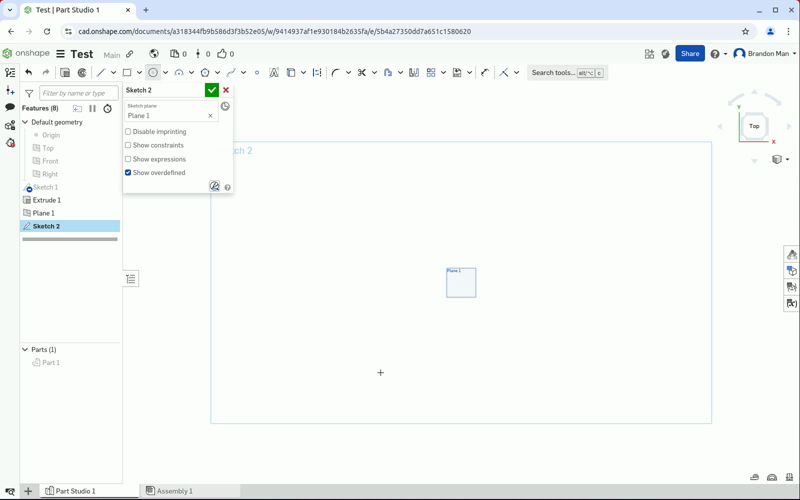
click(380, 372)
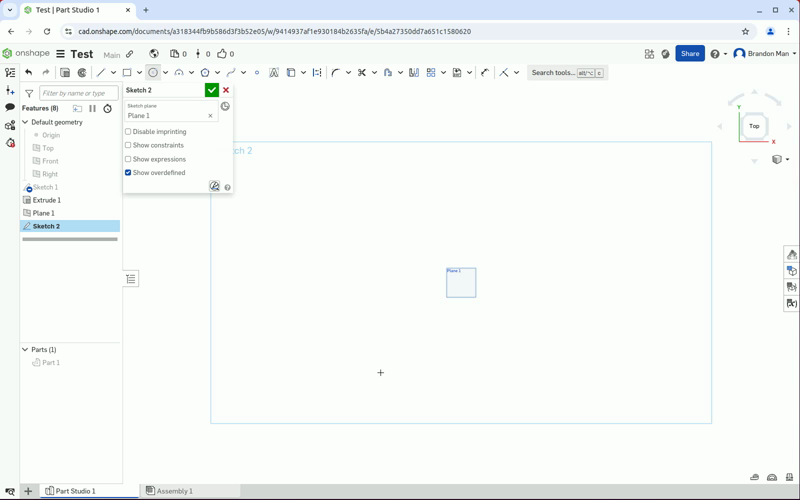
key_up(shift)
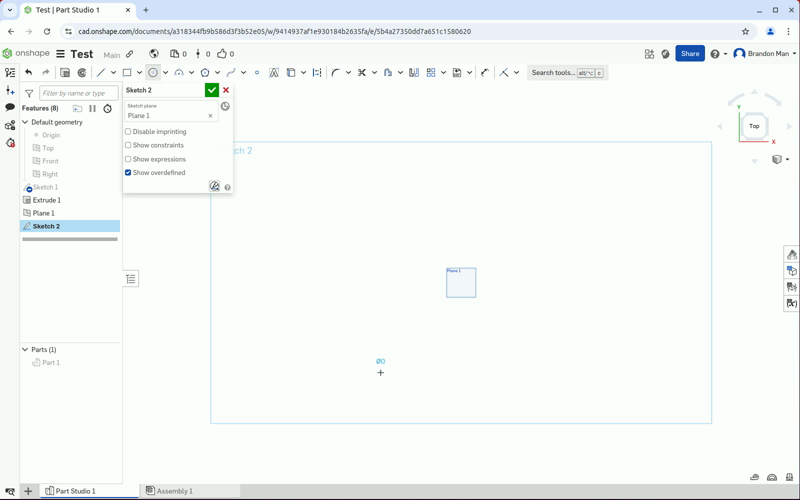
mouse_move(386, 372)
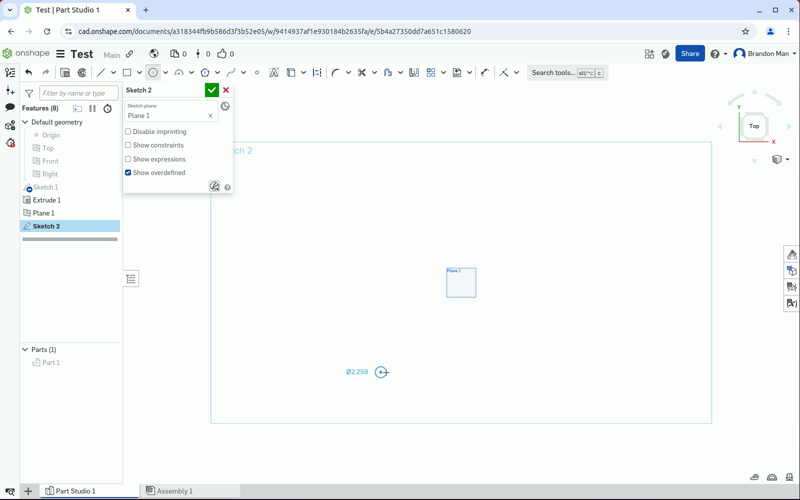
click(386, 372)
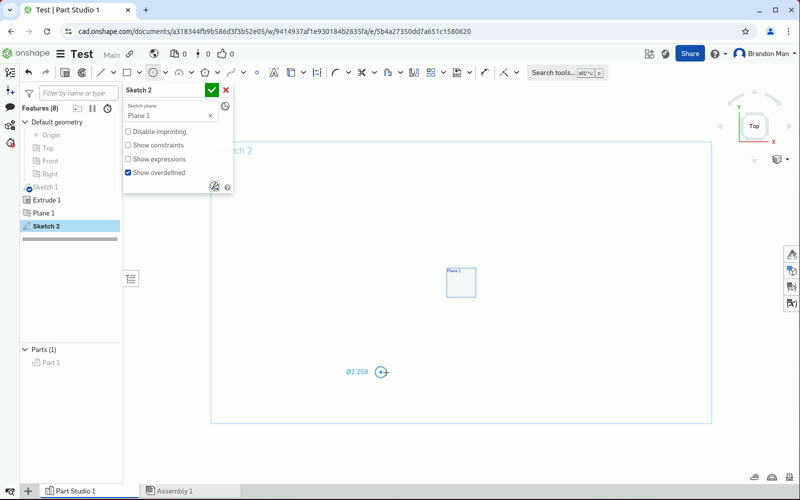
key(esc)
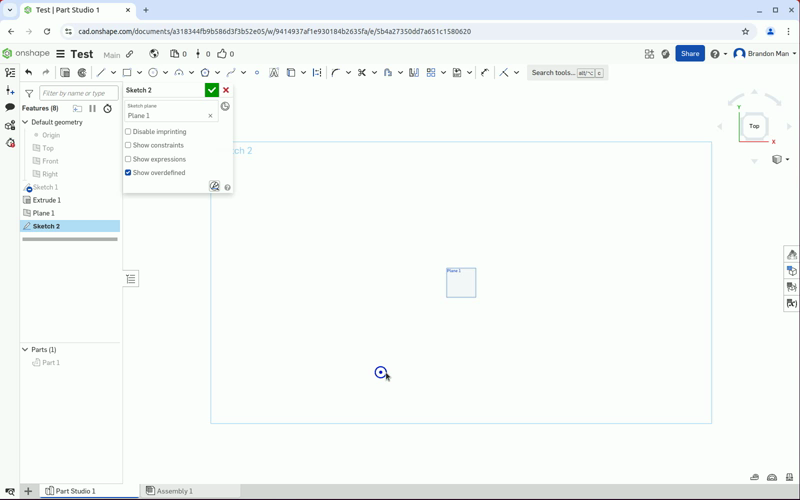
mouse_move(382, 372)
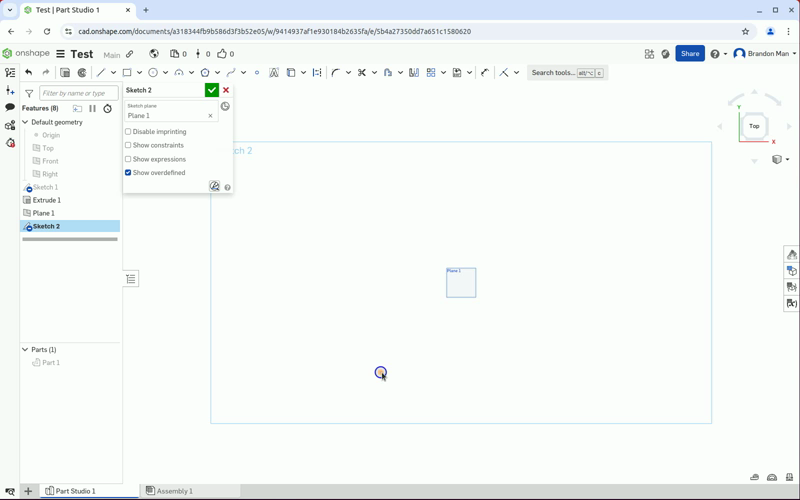
scroll(6)
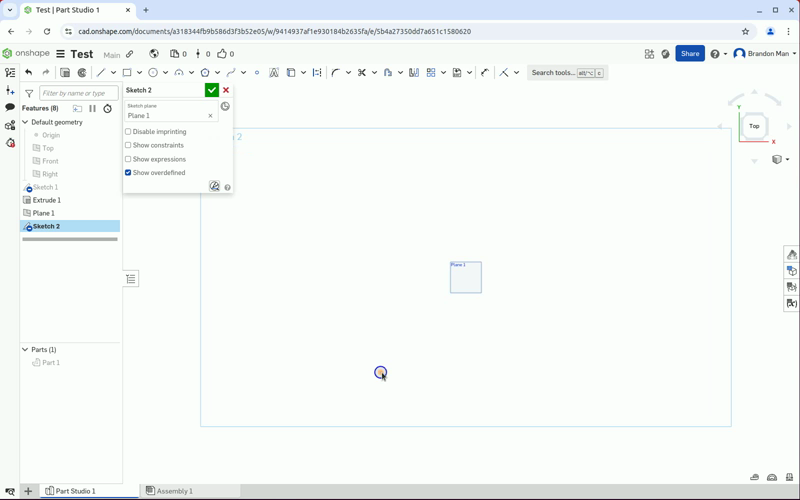
scroll(6)
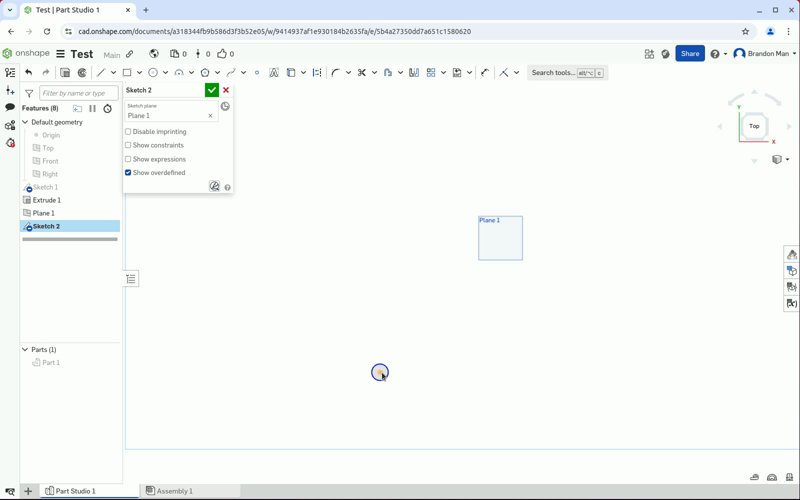
scroll(6)
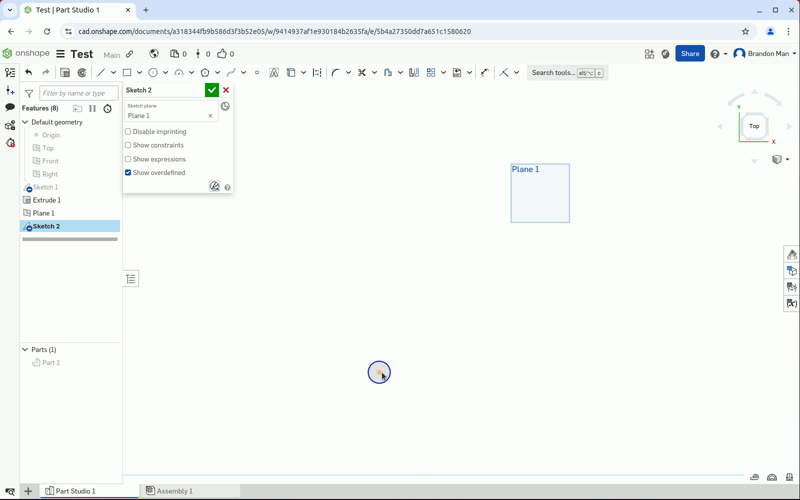
scroll(6)
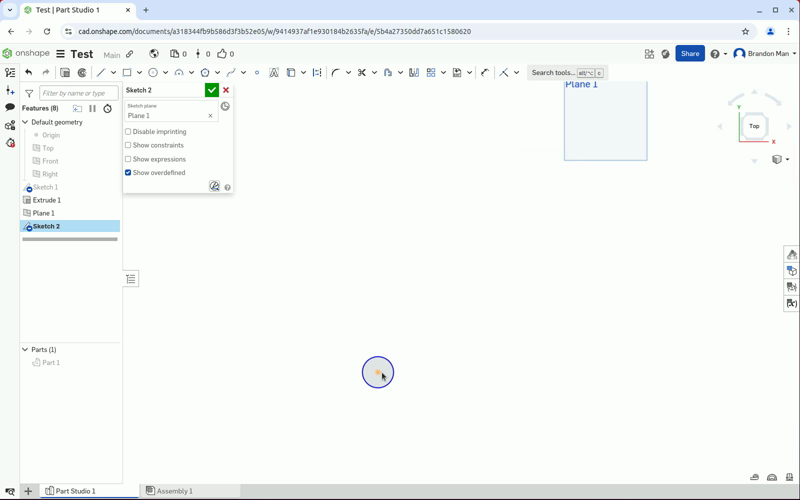
scroll(6)
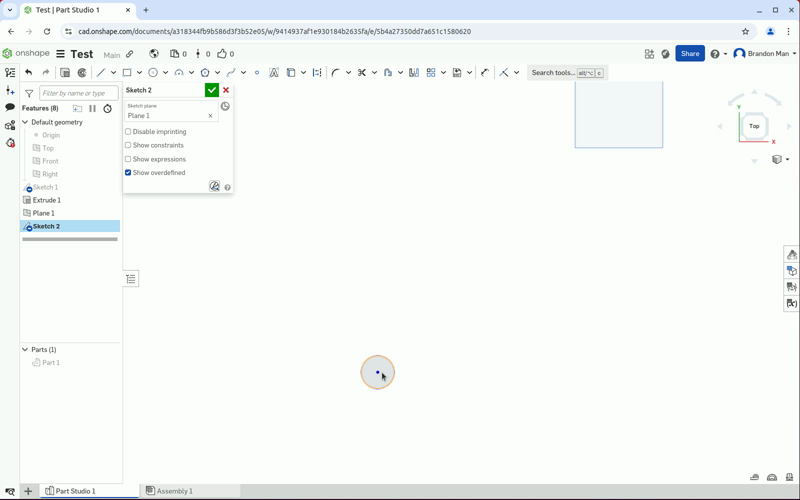
scroll(6)
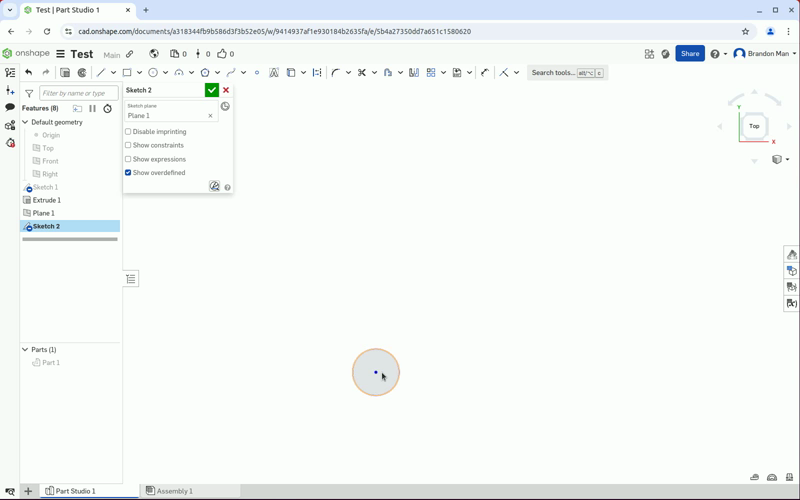
scroll(6)
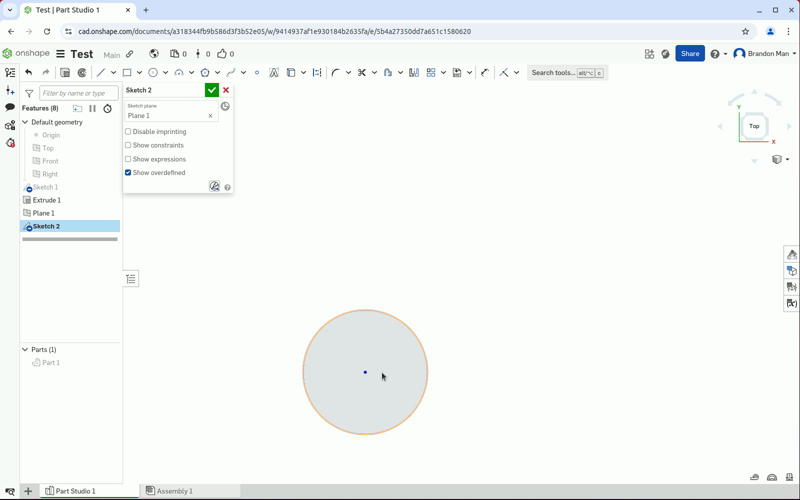
click(382, 372)
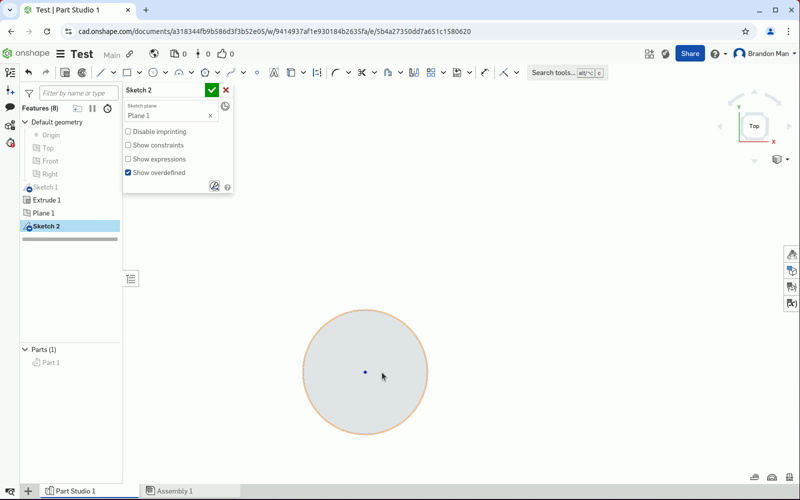
scroll(-6)
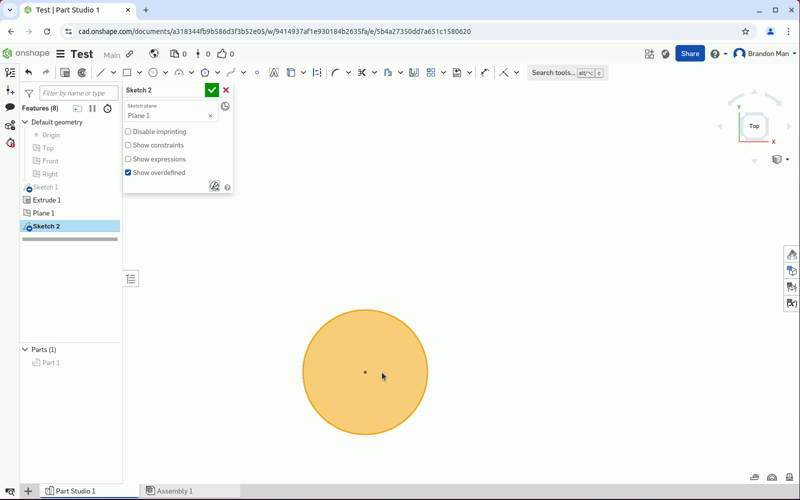
scroll(-6)
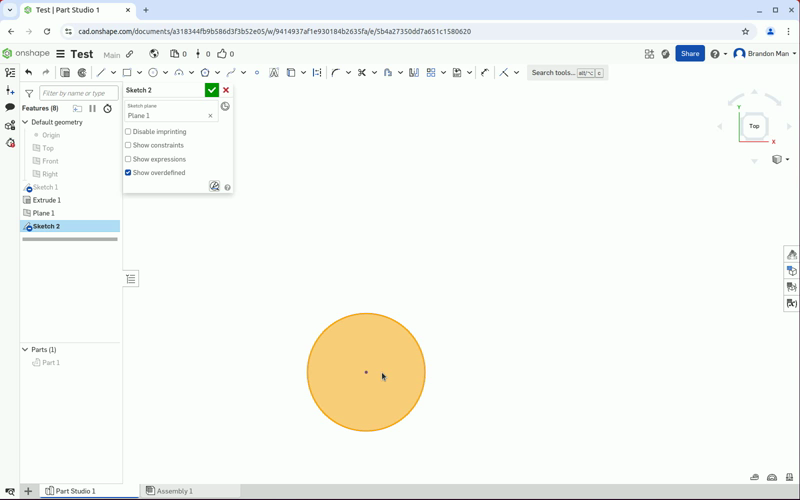
scroll(-6)
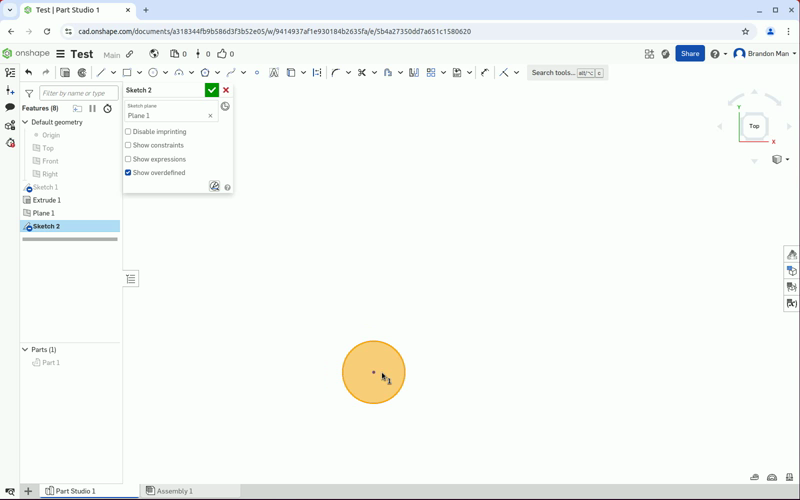
scroll(-6)
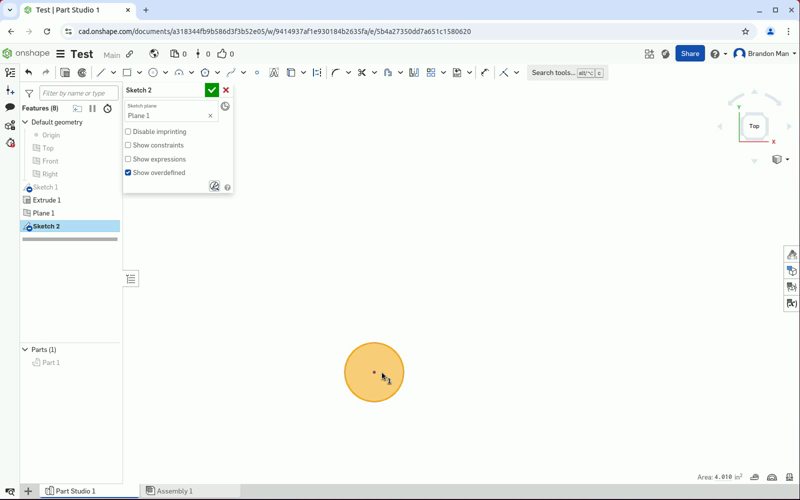
scroll(-6)
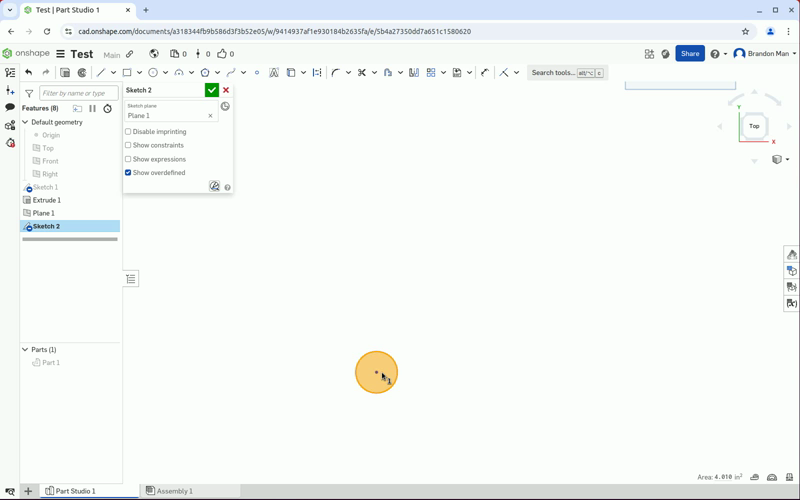
scroll(-6)
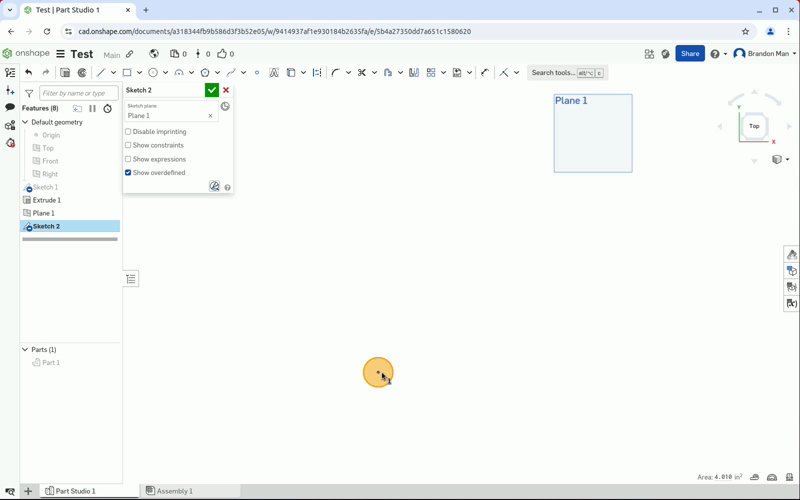
scroll(-6)
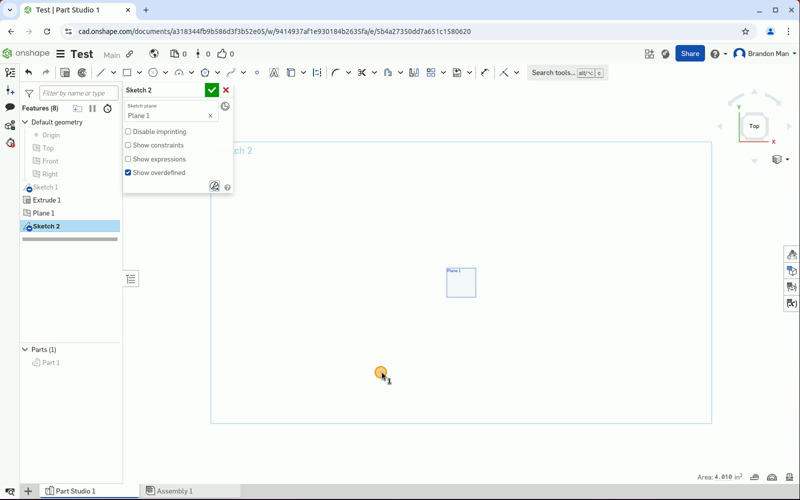
mouse_move(73, 352)
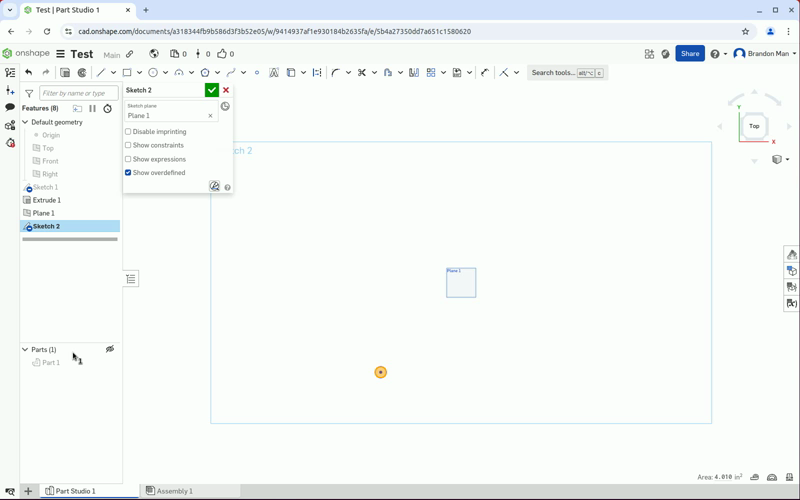
key(shift+y)
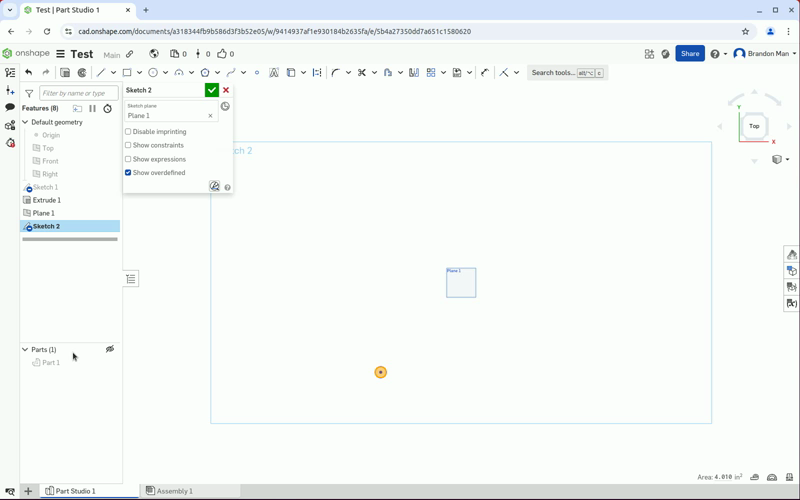
key(shift+e)
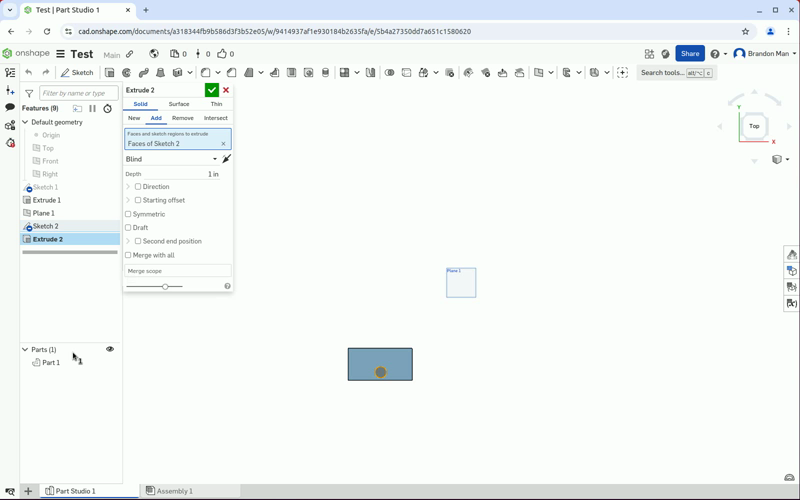
mouse_move(143, 106)
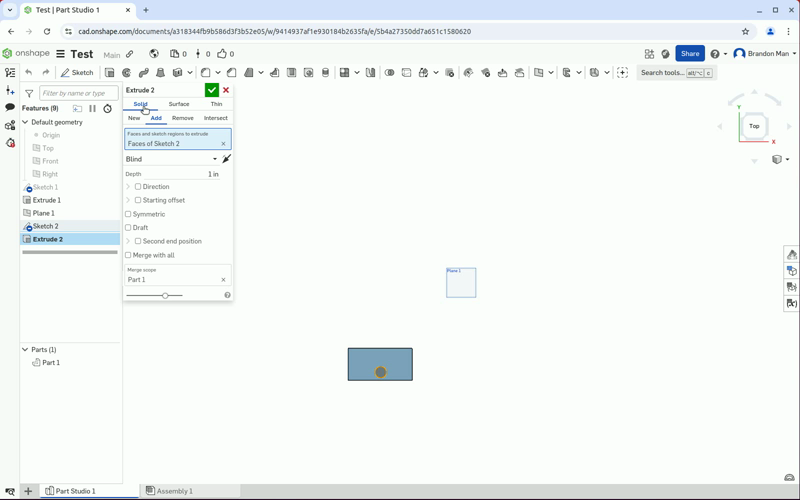
click(143, 106)
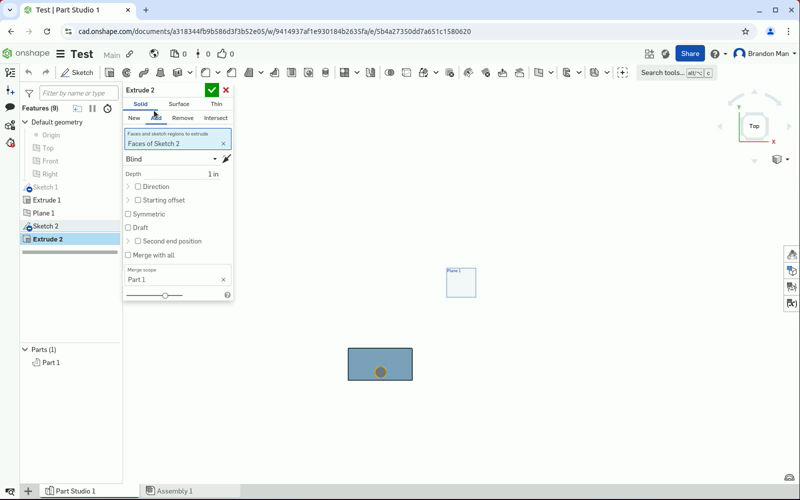
mouse_move(186, 120)
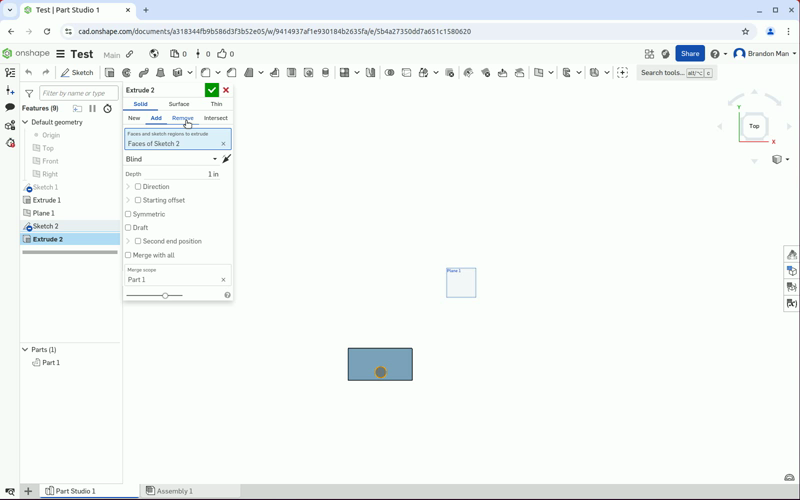
click(186, 120)
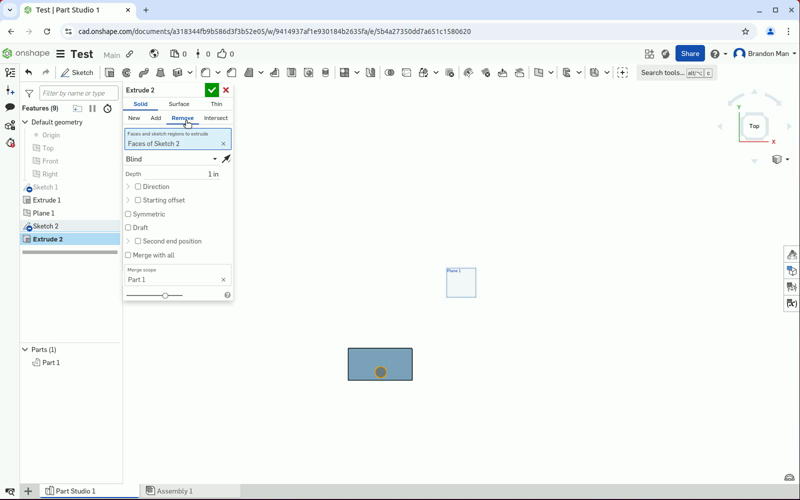
key(tab, 4)
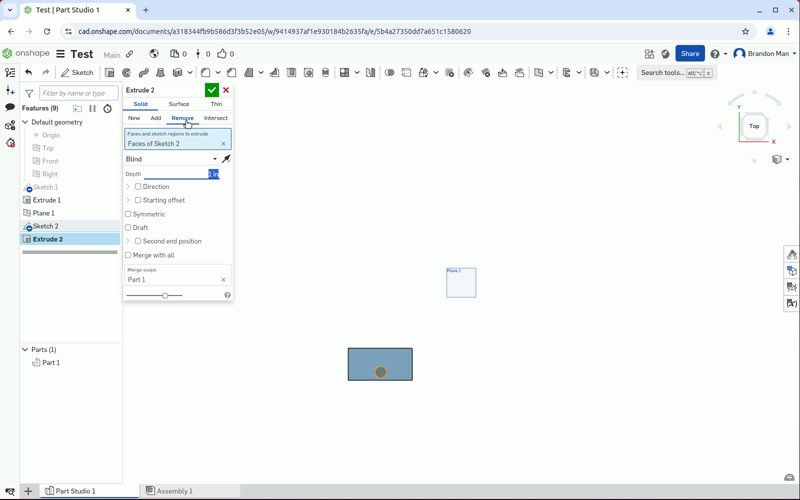
text(0.722)
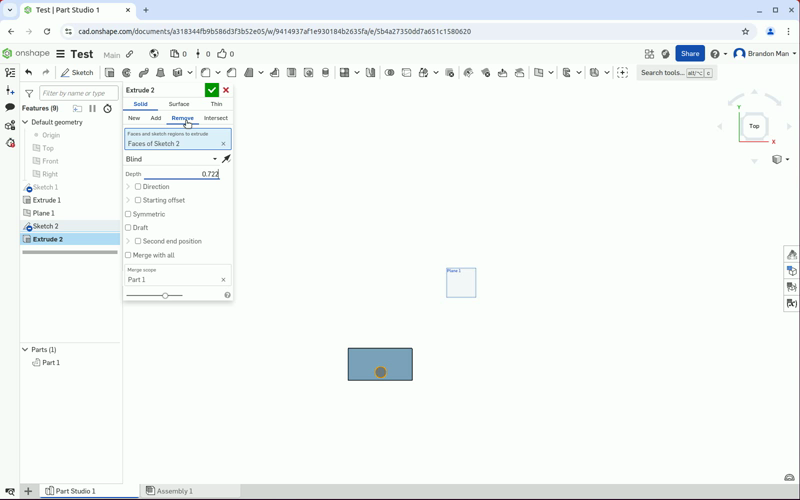
key(tab, 6)
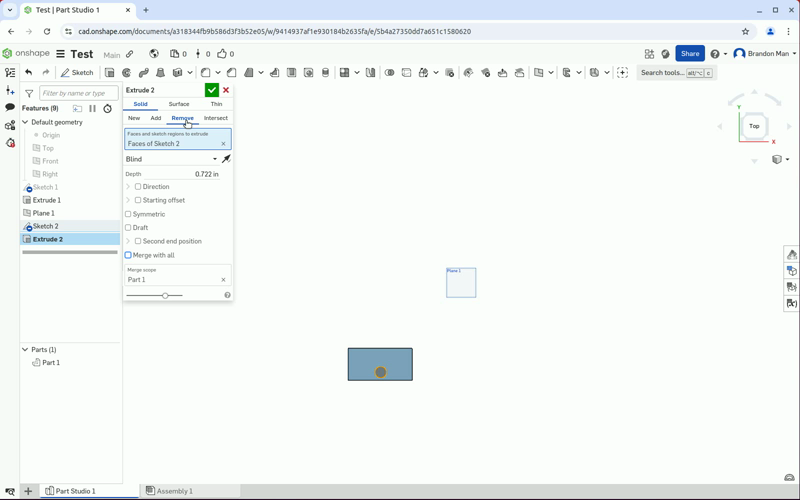
key(space)
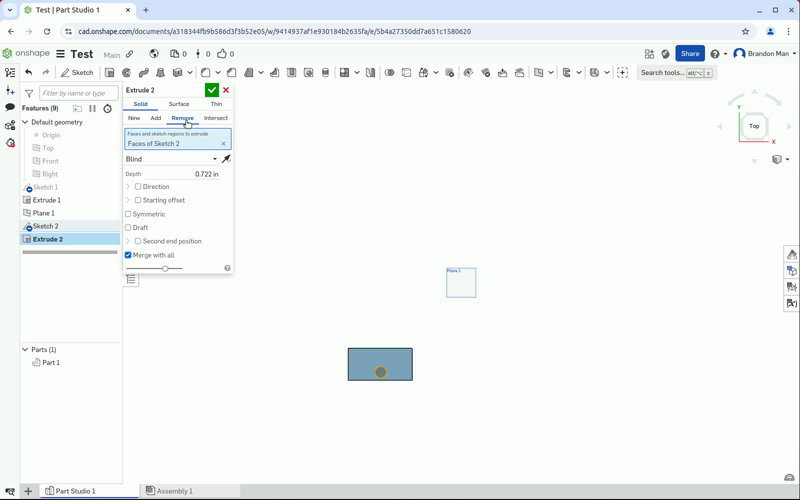
key(enter)
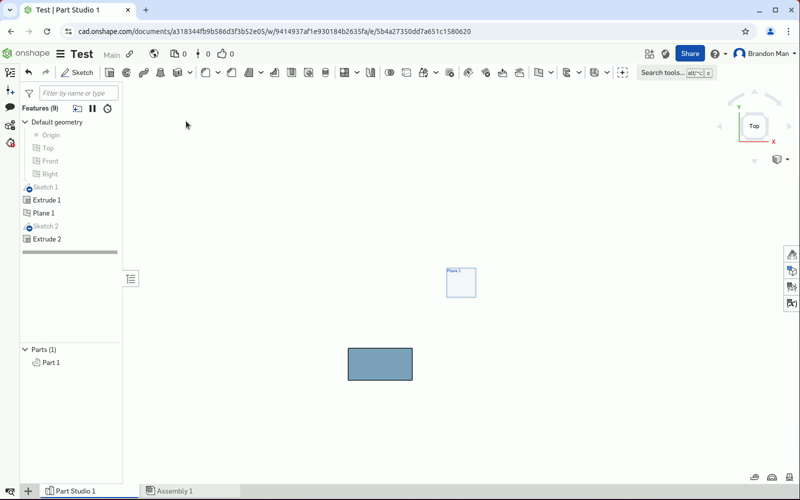
key(shift+h)
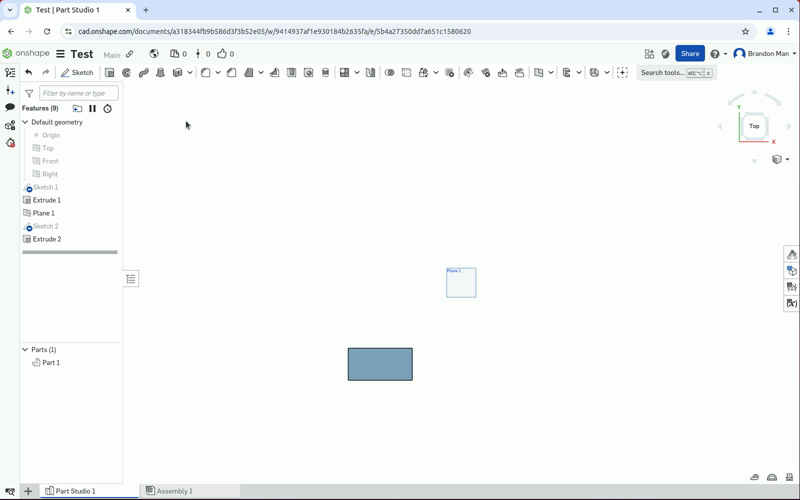
key(shift+h)
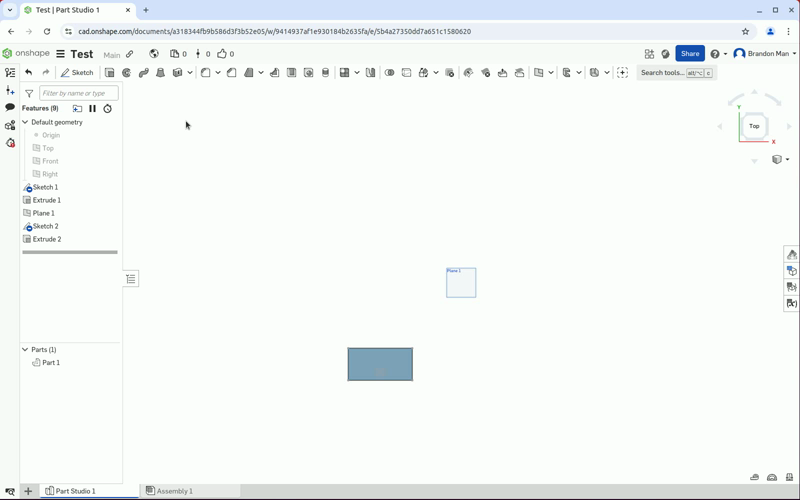
key(shift+7)
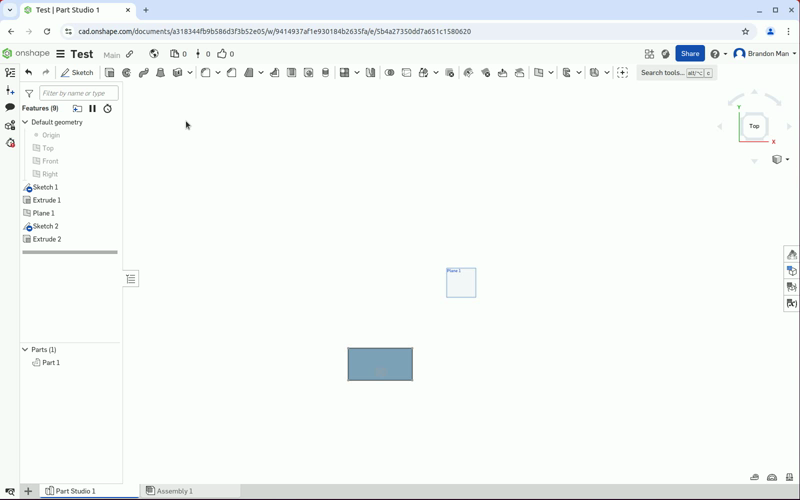
key(up, 3)
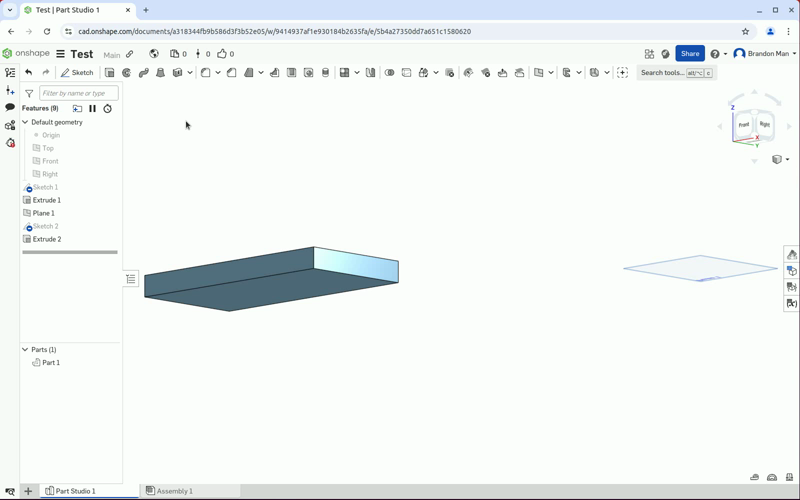
key(left, 3)
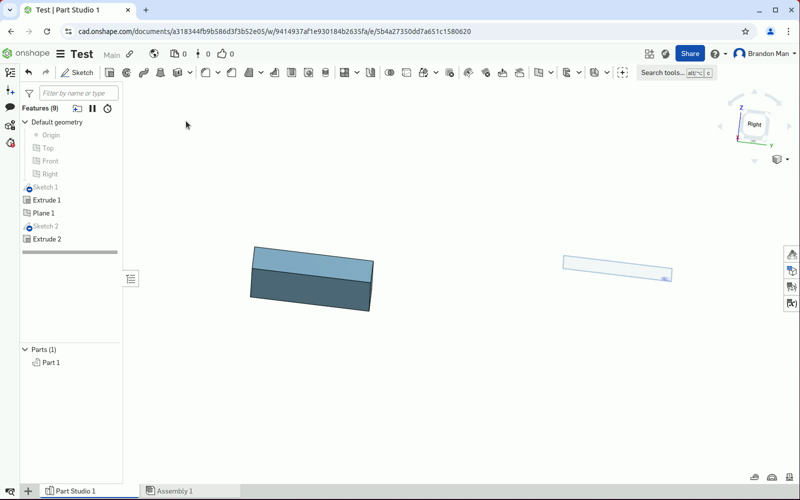
key(right, 3)
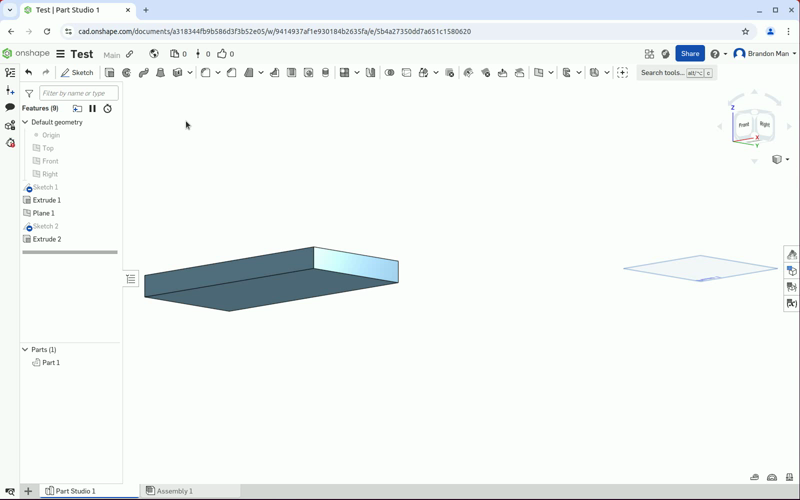
key(down, 3)
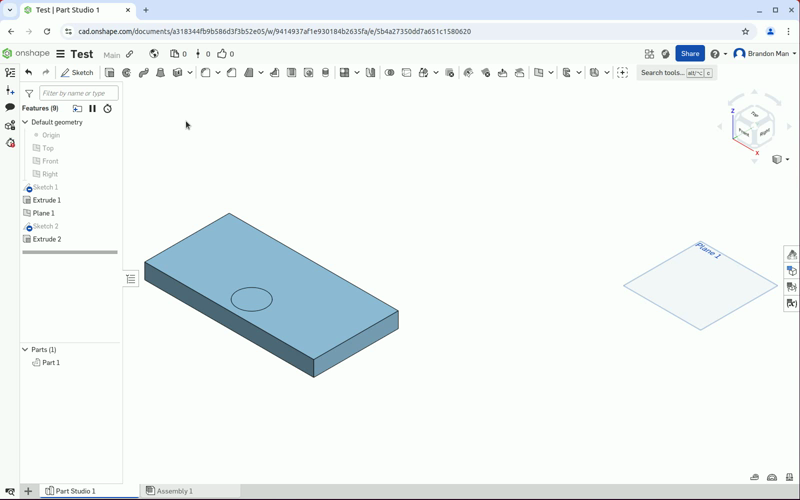
mouse_move(73, 189)
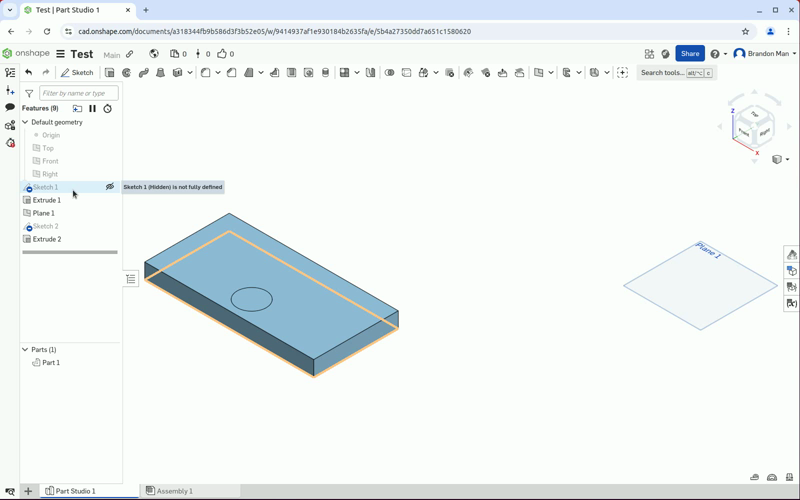
click(73, 189)